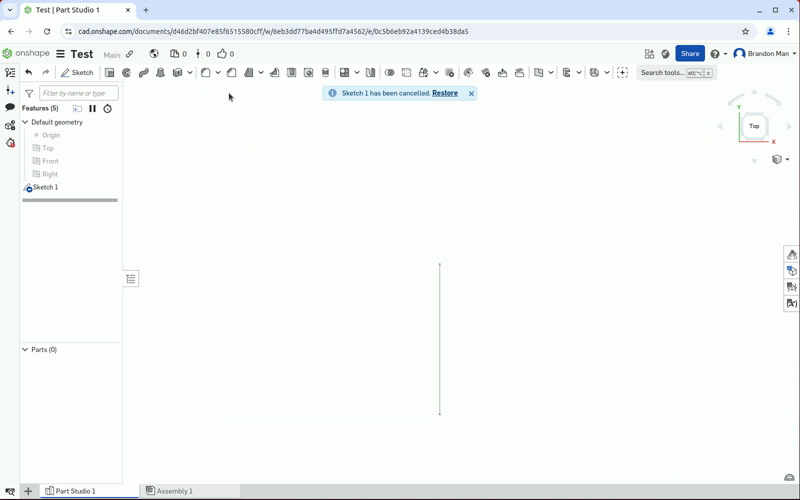
key(shift+h)
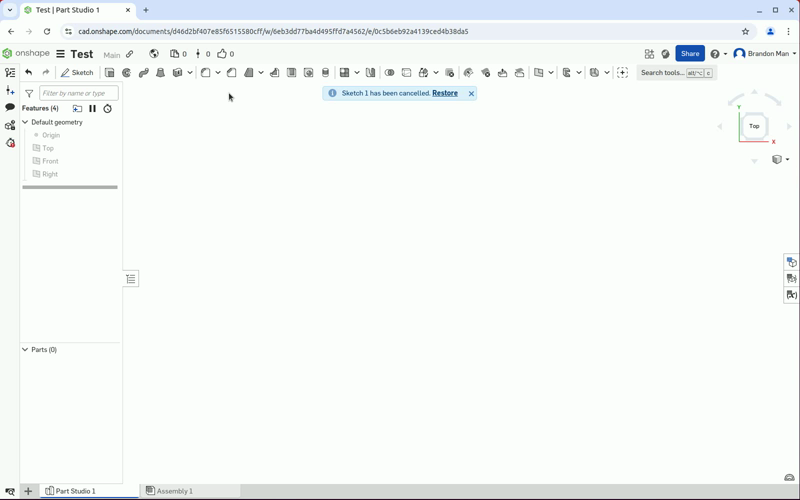
mouse_move(73, 352)
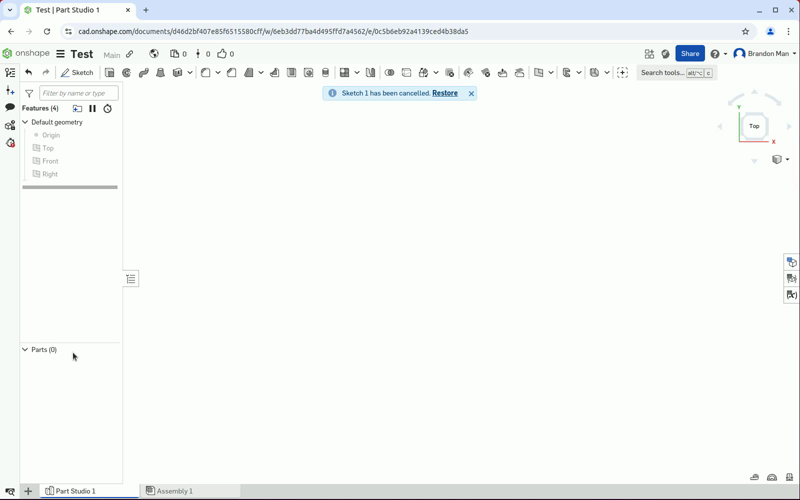
key(y)
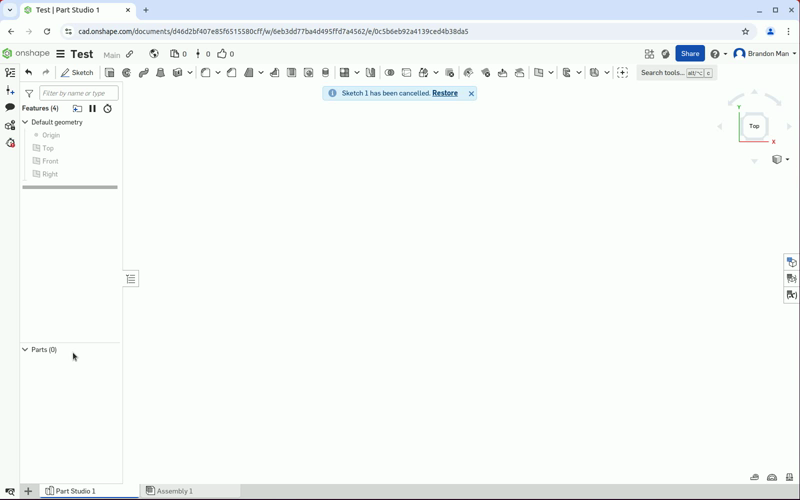
key(shift+p)
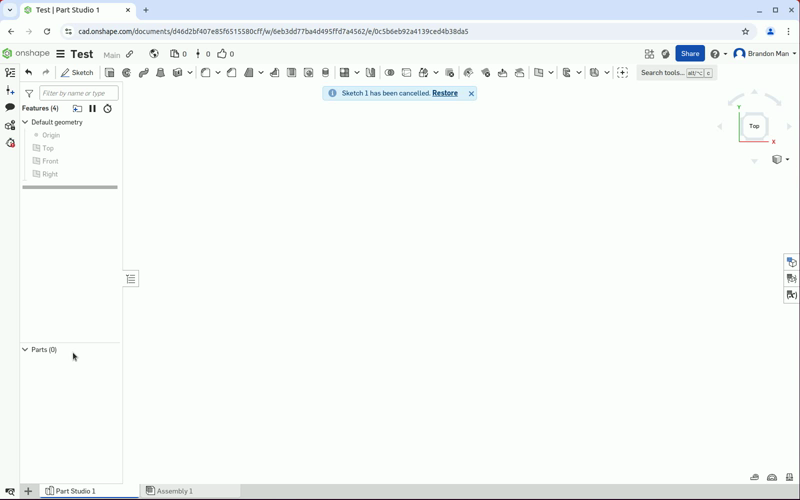
key(space)
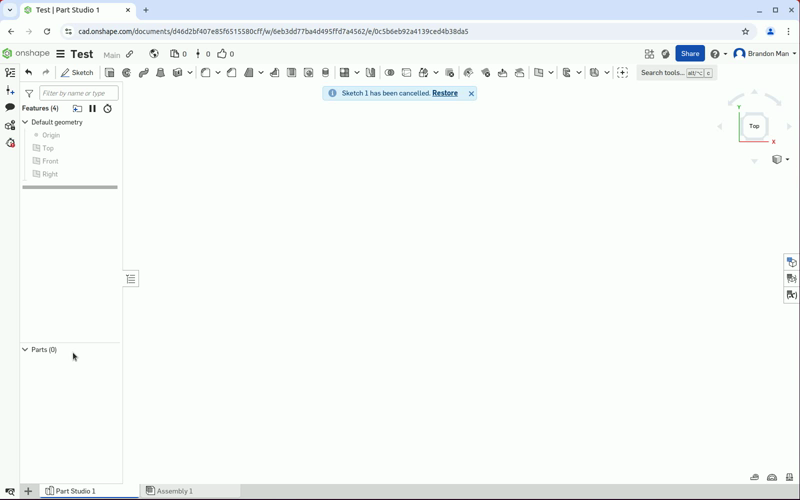
key_down(shift)
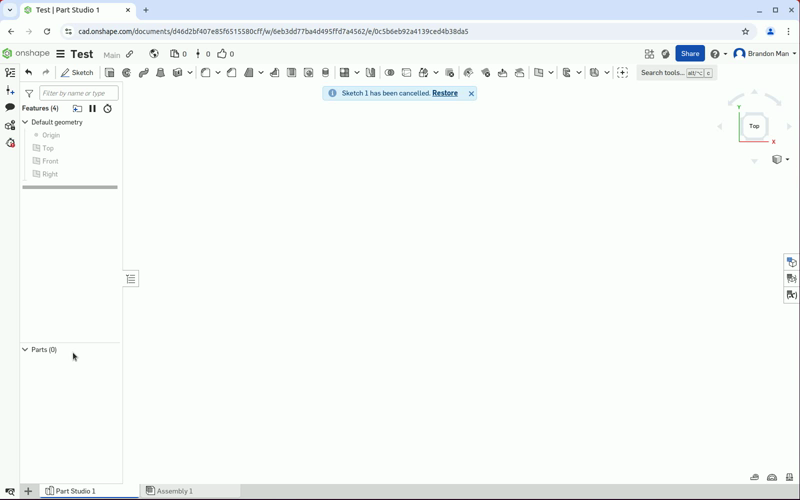
key(up)
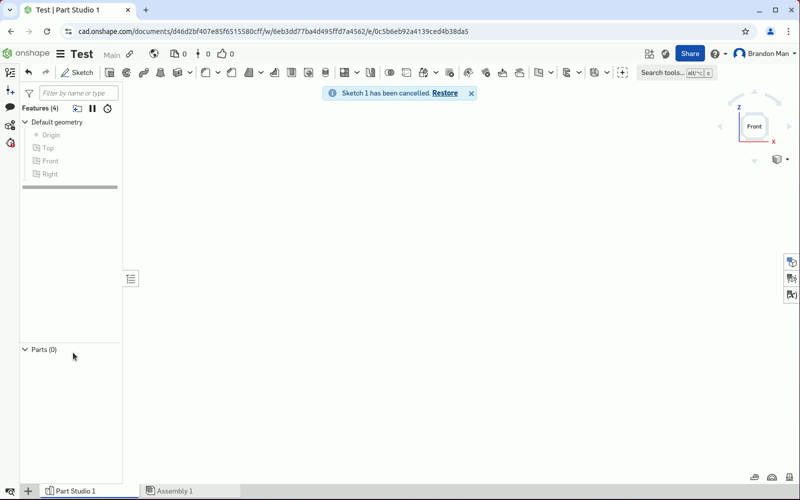
key_up(shift)
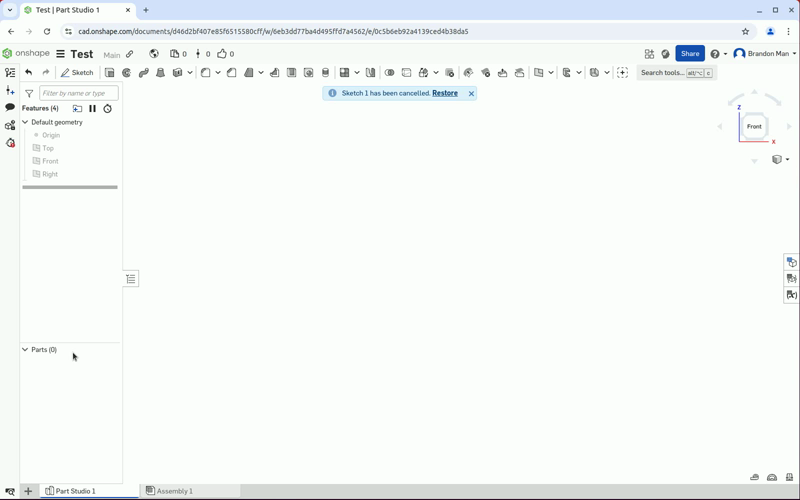
mouse_move(73, 352)
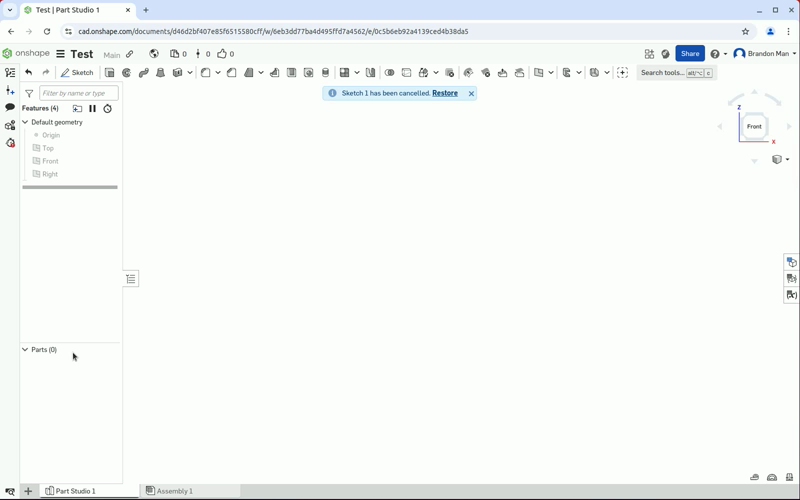
key(shift+y)
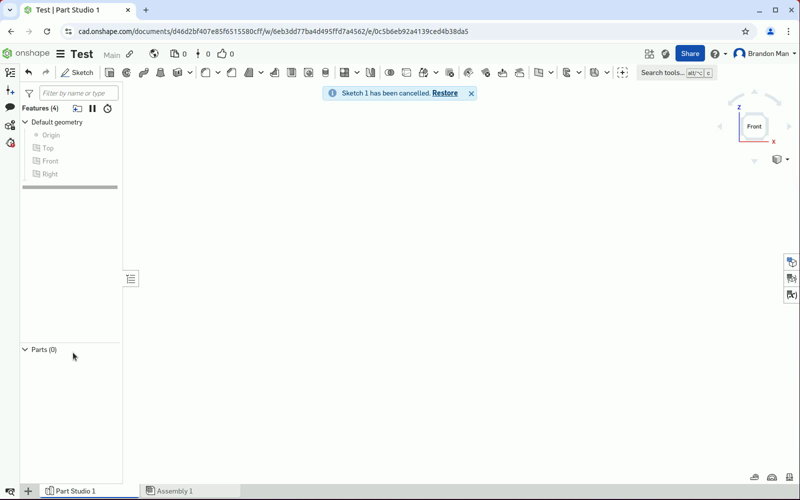
key(shift+s)
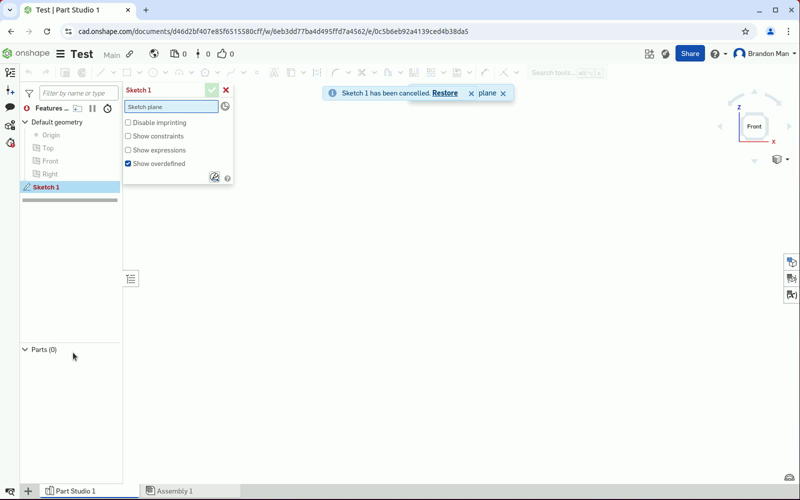
mouse_move(73, 163)
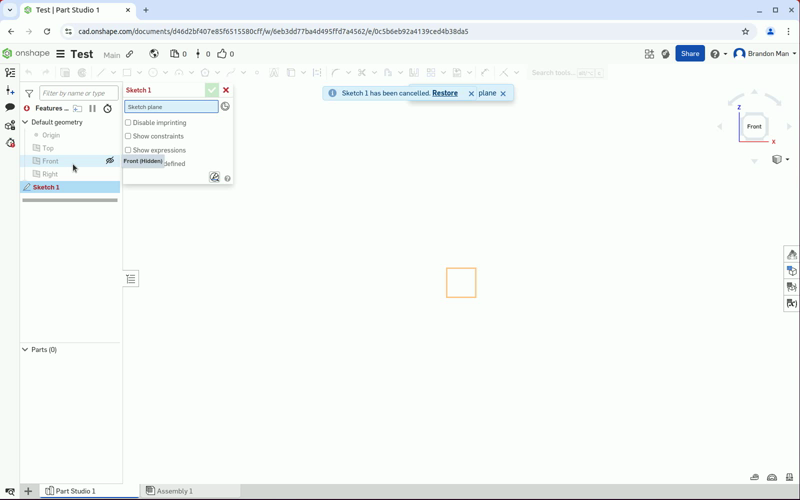
click(73, 163)
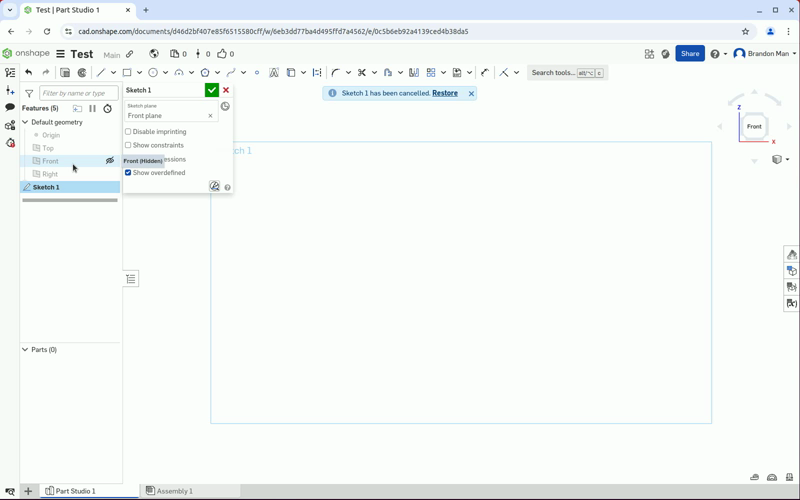
mouse_move(73, 352)
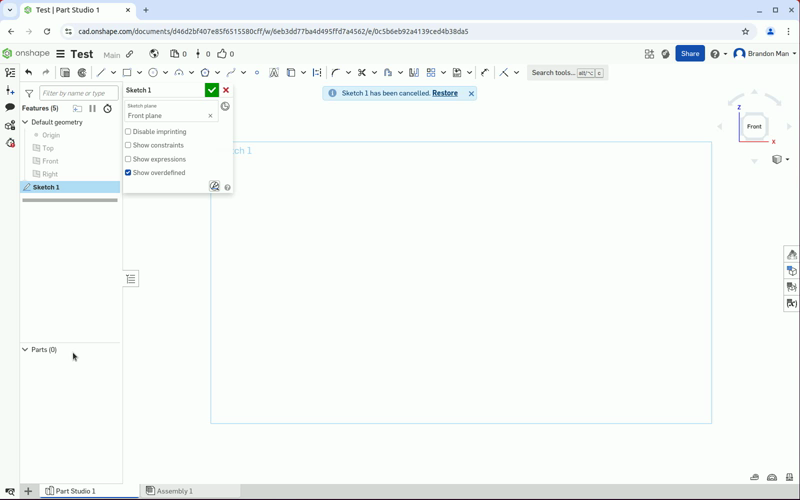
key(y)
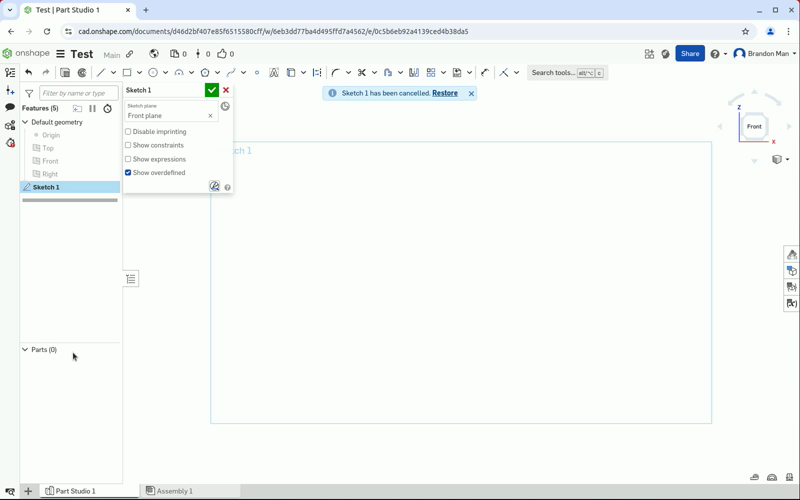
key(l)
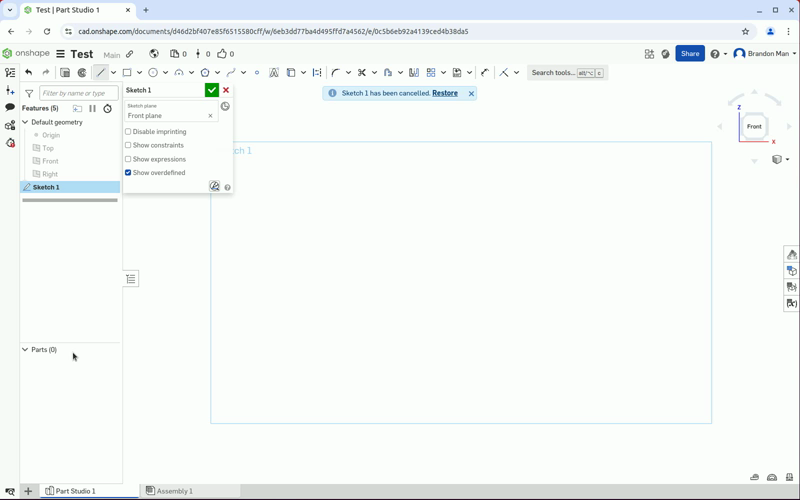
key_down(shift)
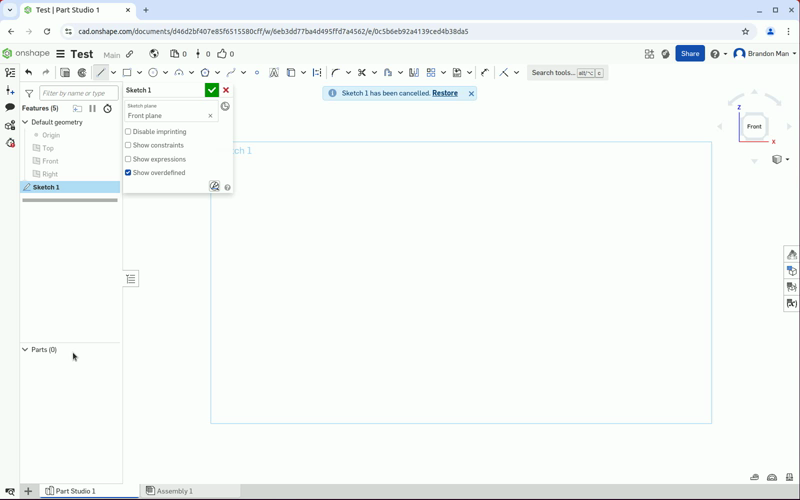
mouse_move(348, 306)
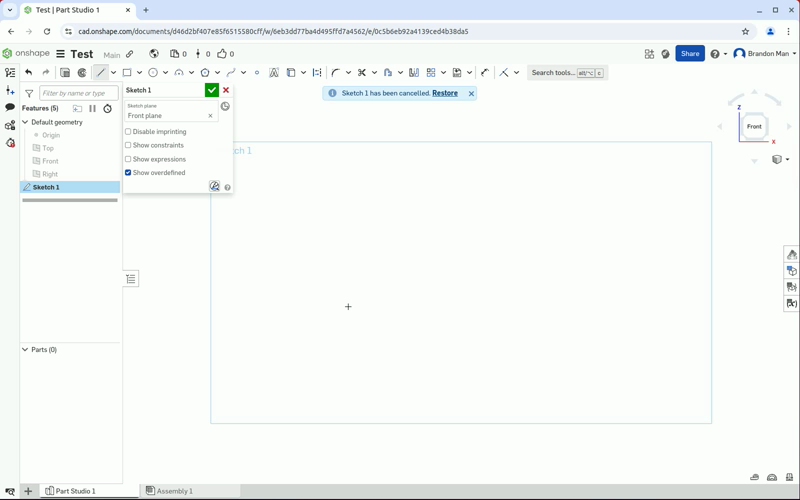
click(348, 306)
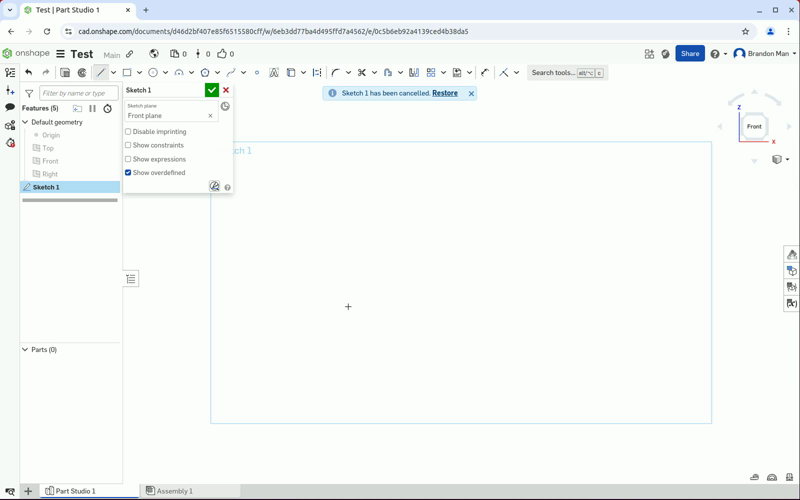
key_up(shift)
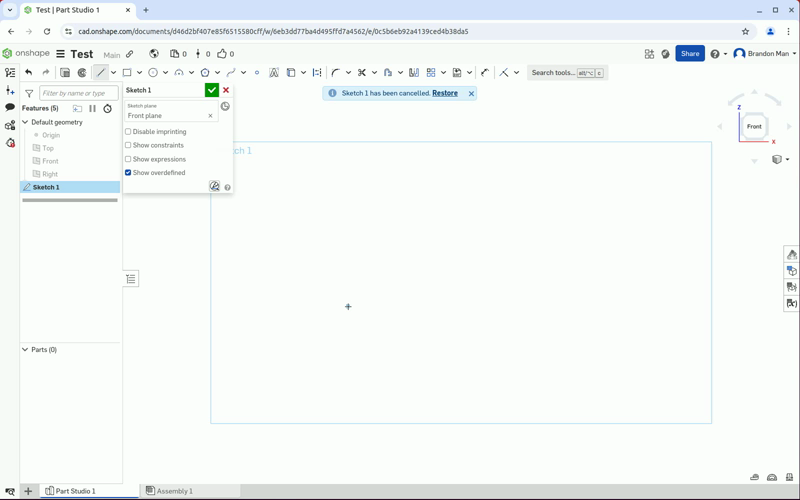
key_down(shift)
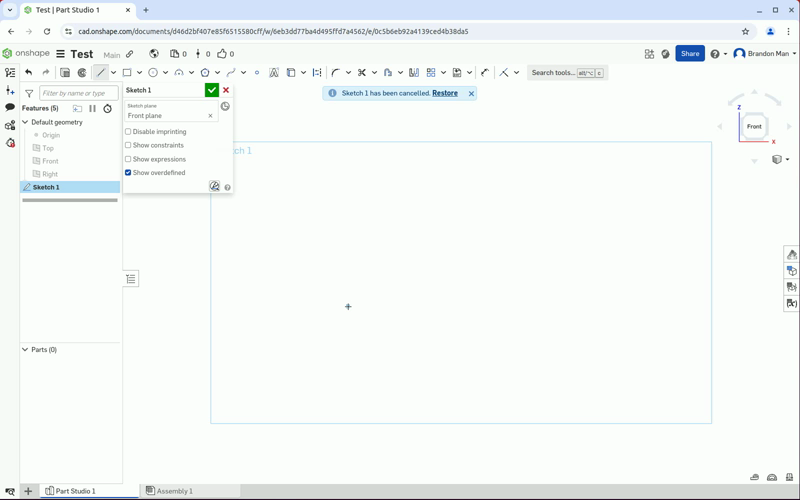
mouse_move(509, 306)
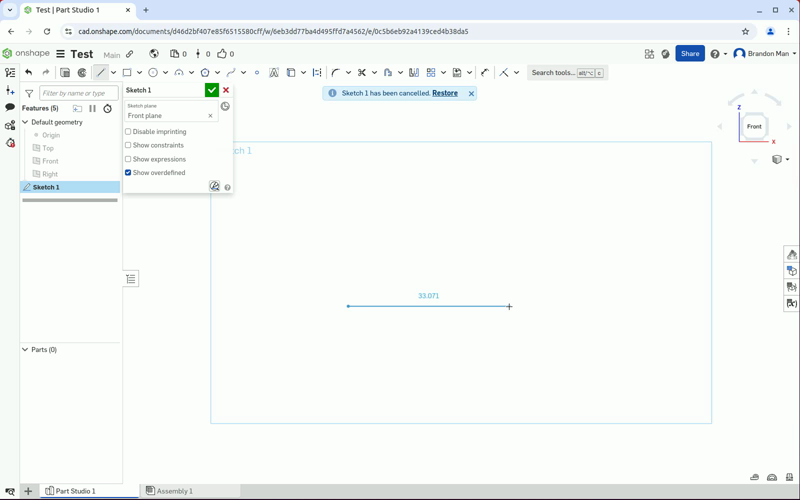
click(509, 306)
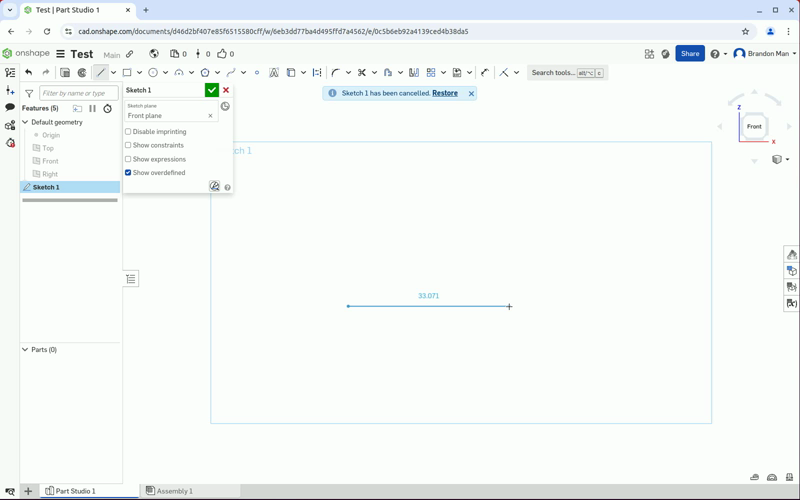
key_up(shift)
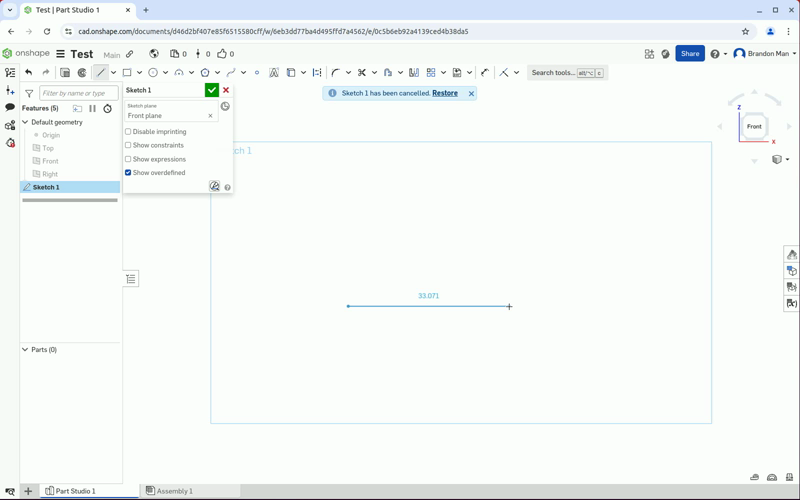
key_down(shift)
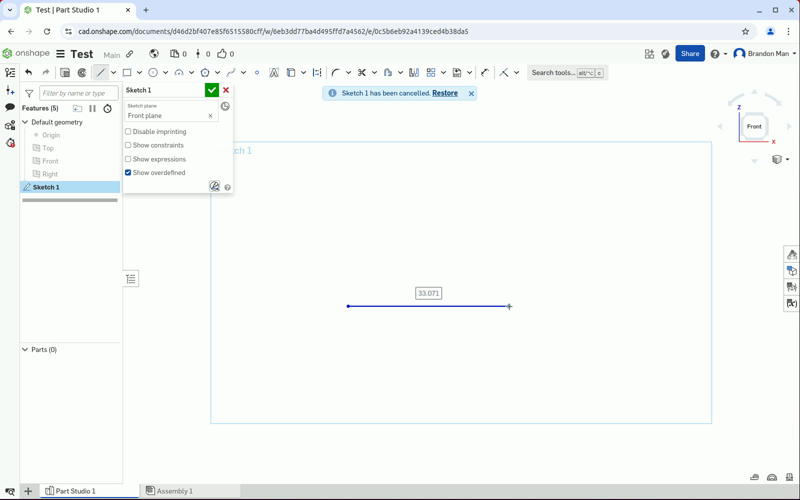
mouse_move(509, 225)
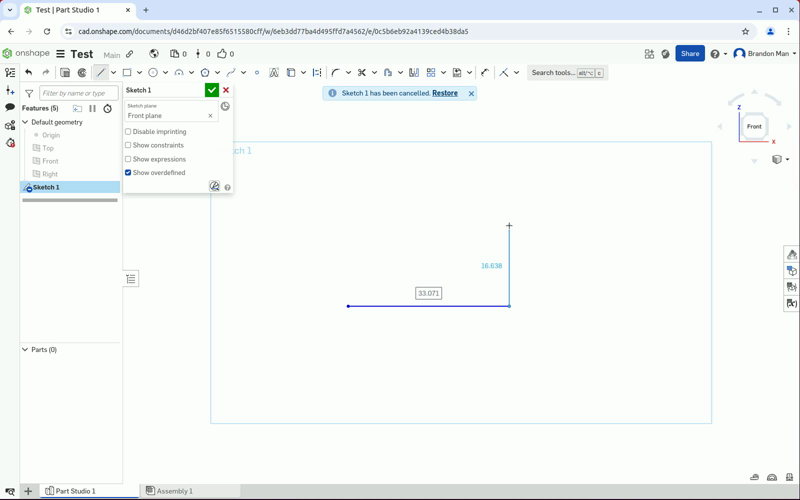
click(509, 225)
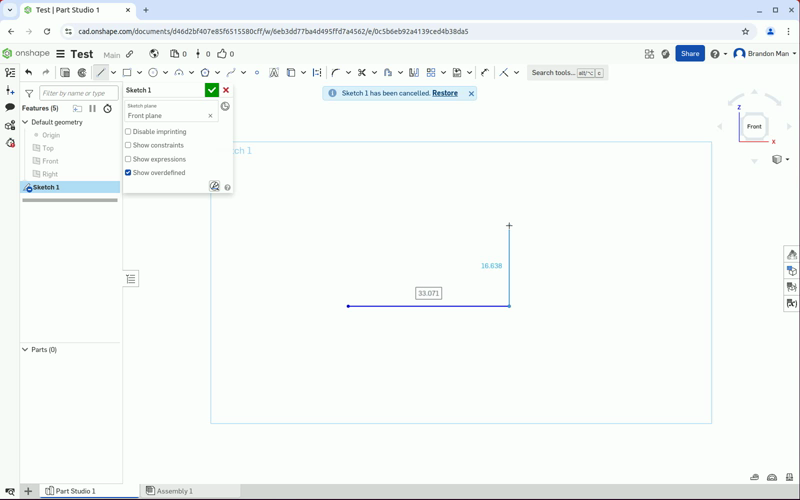
key_up(shift)
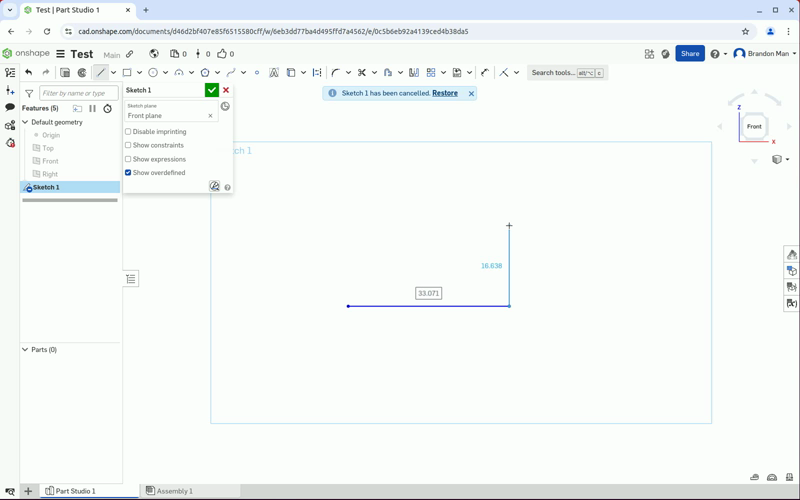
key_down(shift)
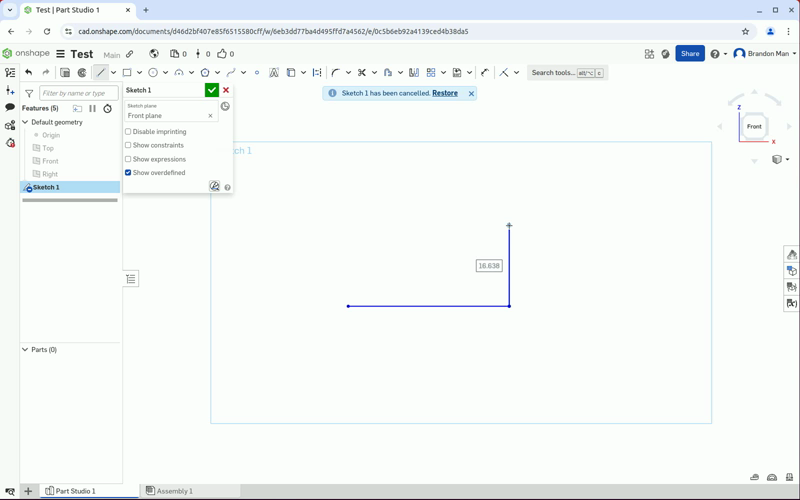
mouse_move(348, 225)
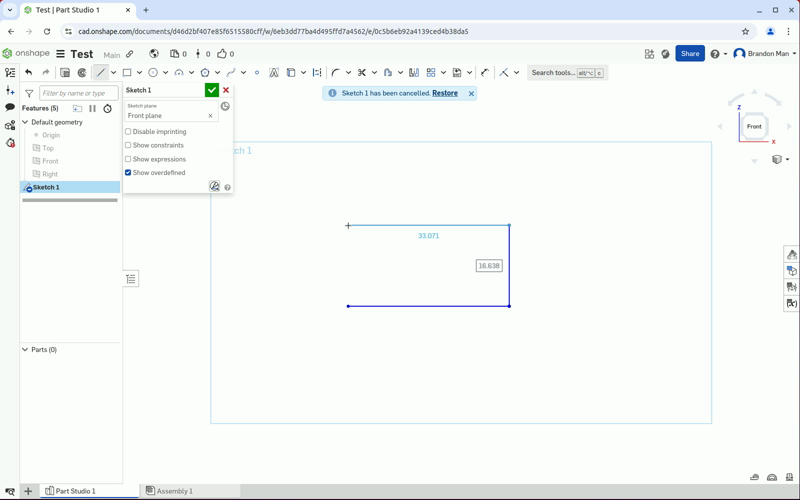
click(348, 225)
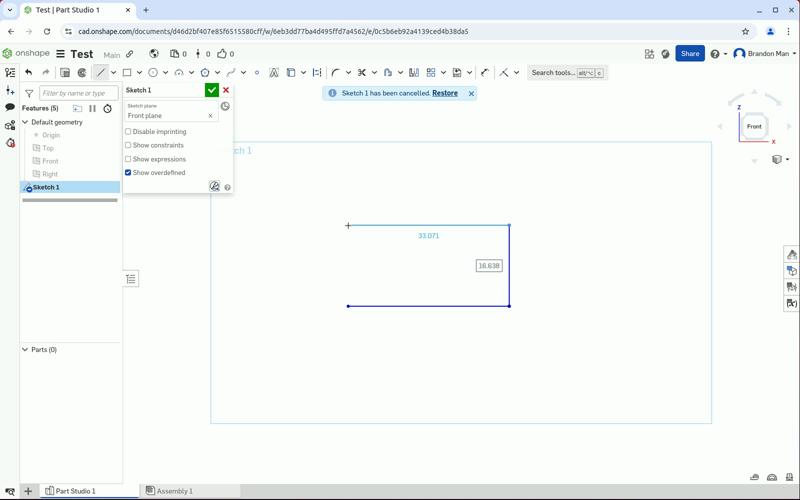
key_up(shift)
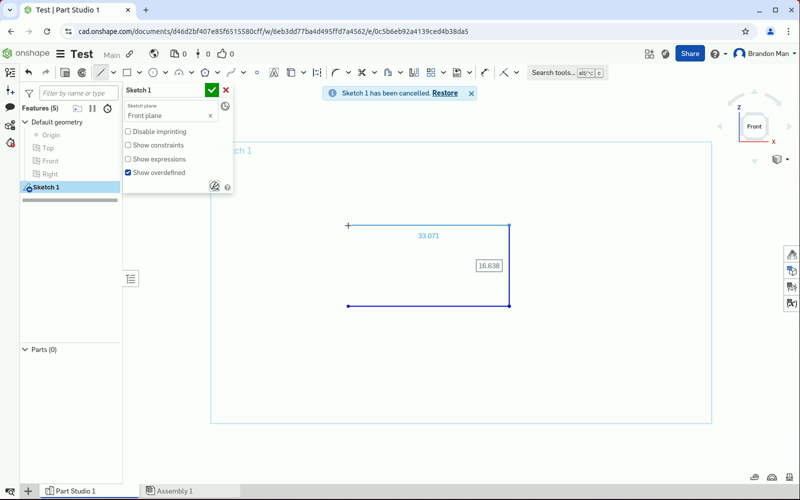
key_down(shift)
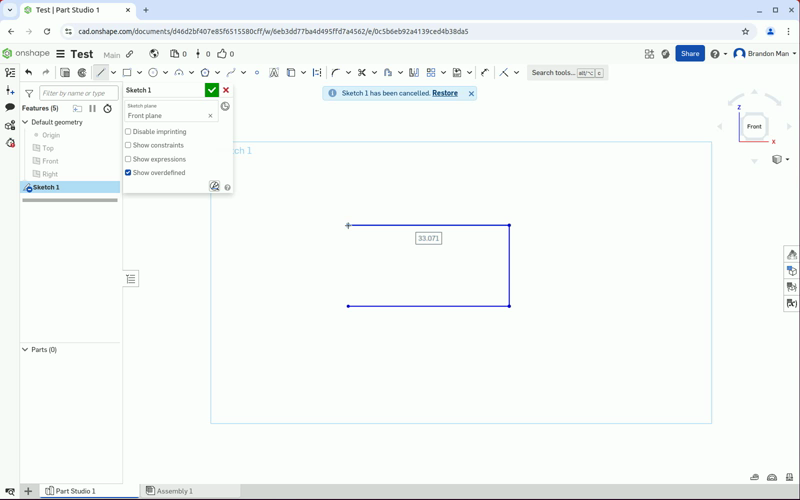
mouse_move(348, 306)
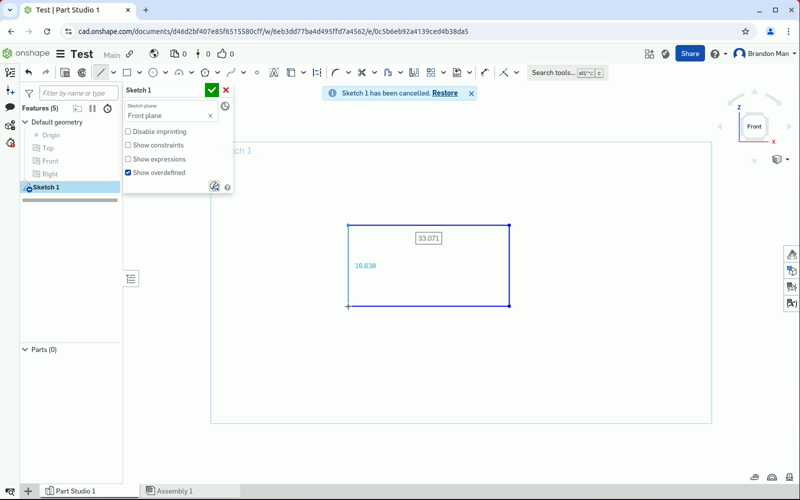
key_up(shift)
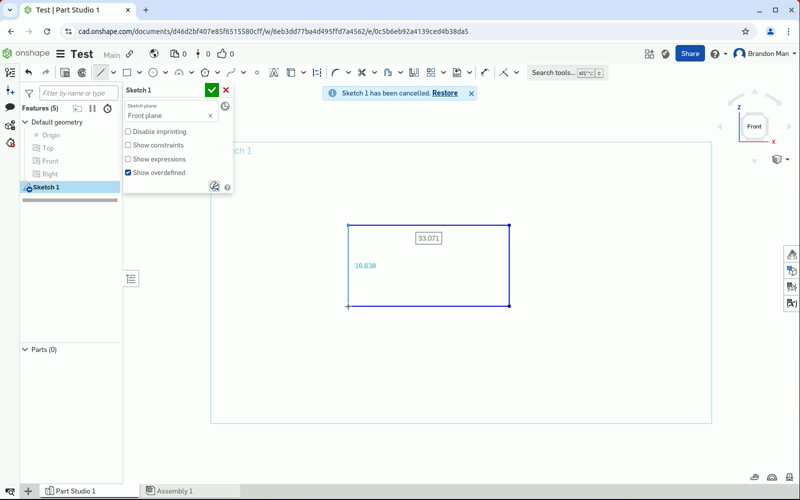
click(348, 306)
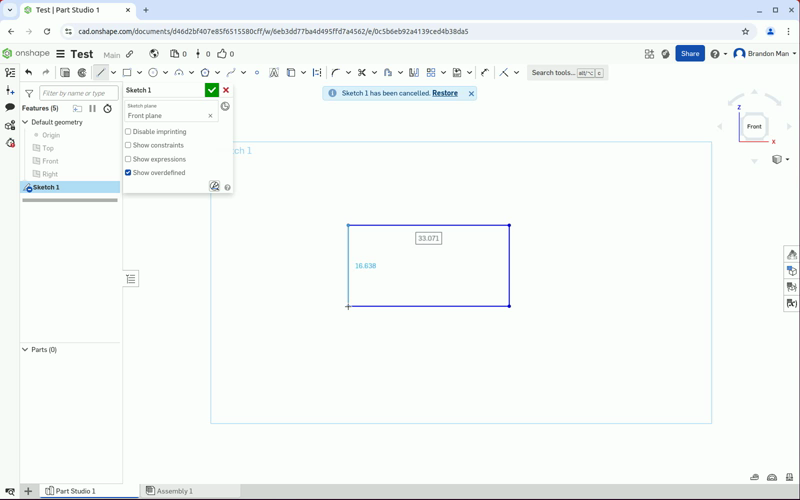
key(esc)
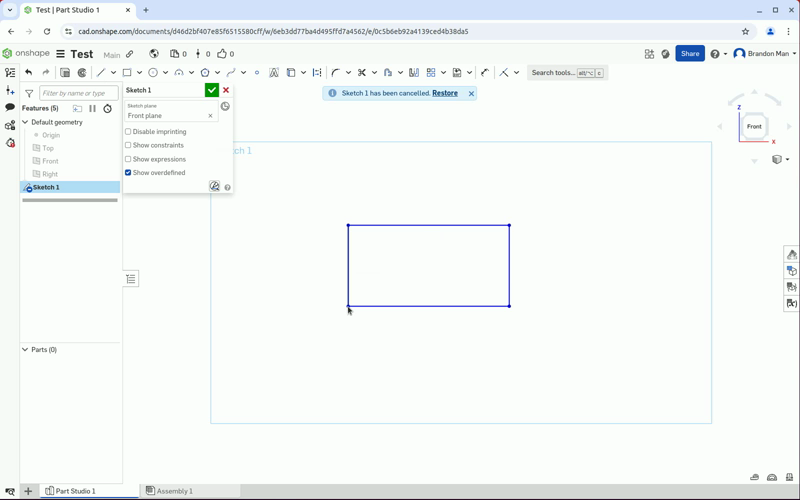
mouse_move(362, 234)
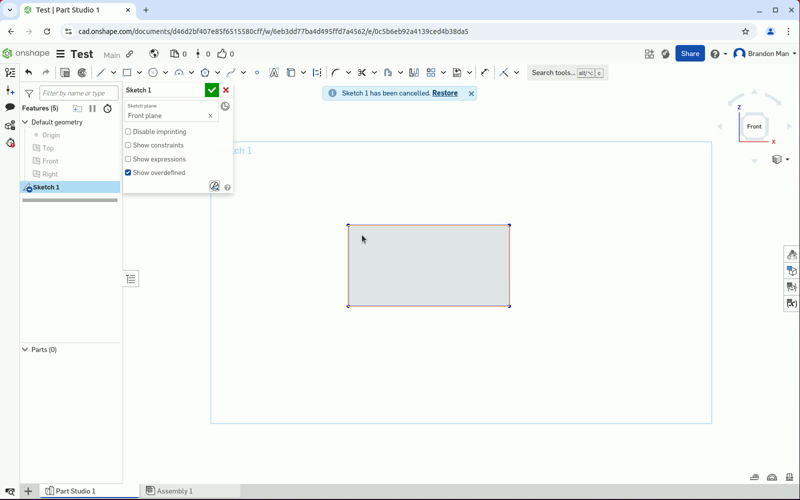
click(362, 234)
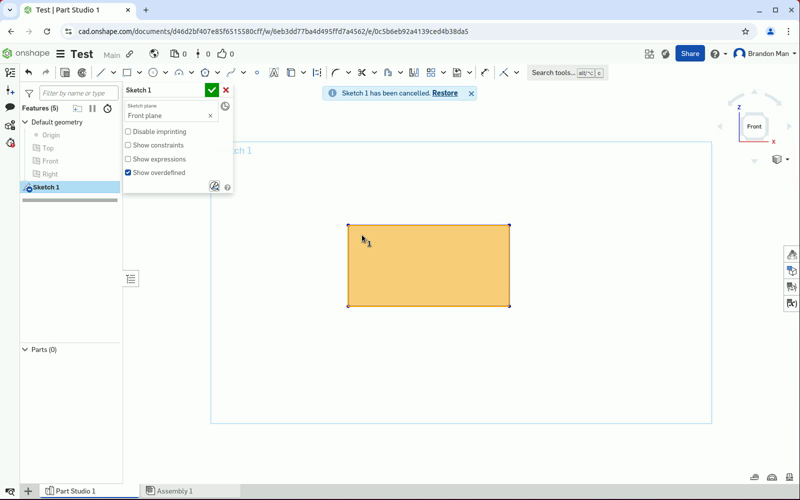
mouse_move(73, 352)
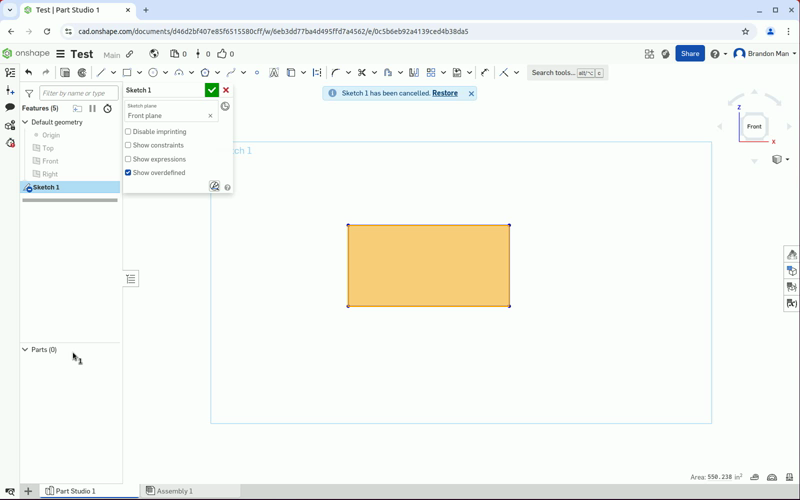
key(shift+y)
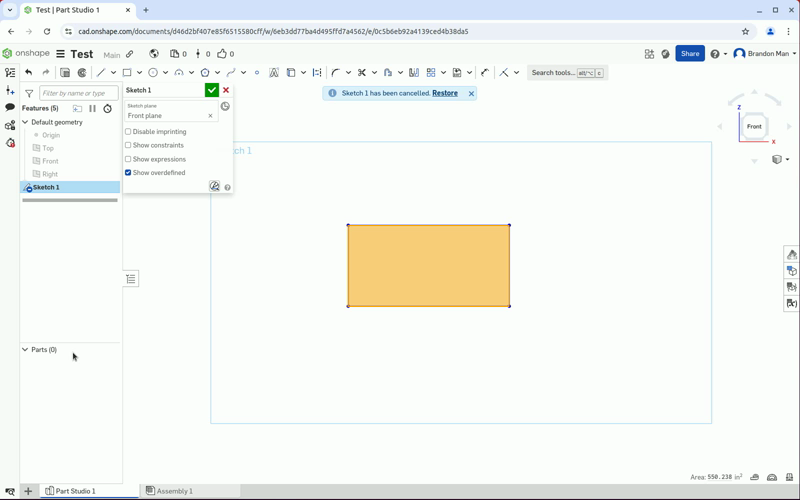
key(shift+e)
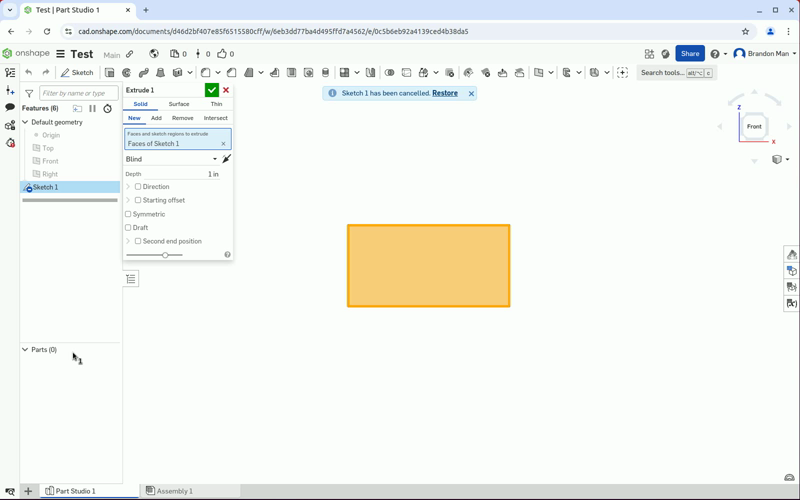
mouse_move(143, 106)
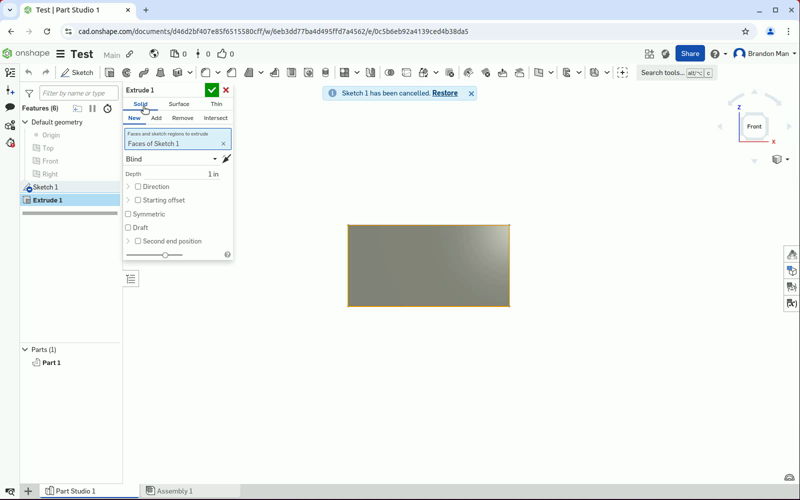
click(143, 106)
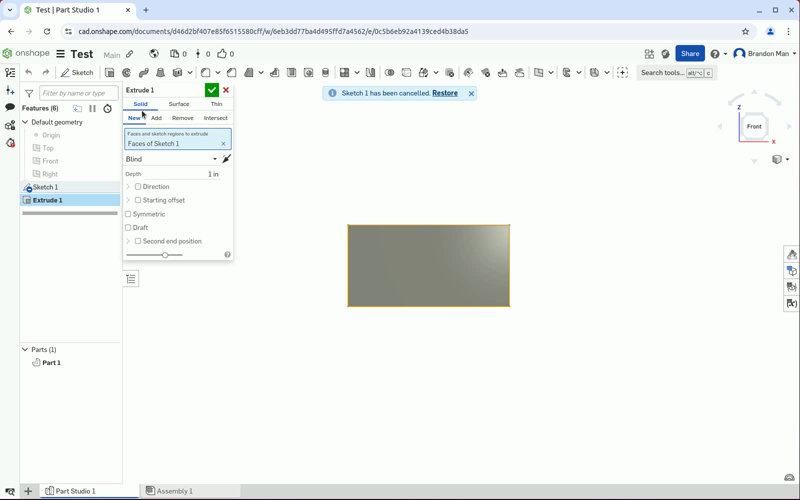
mouse_move(137, 120)
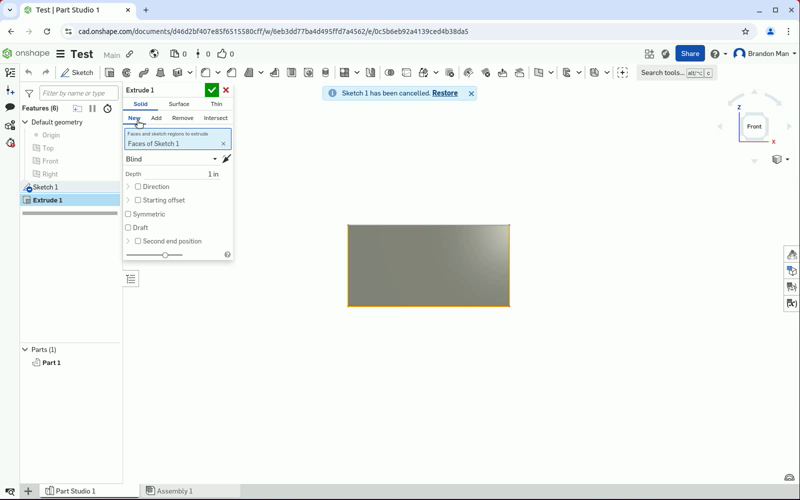
click(137, 120)
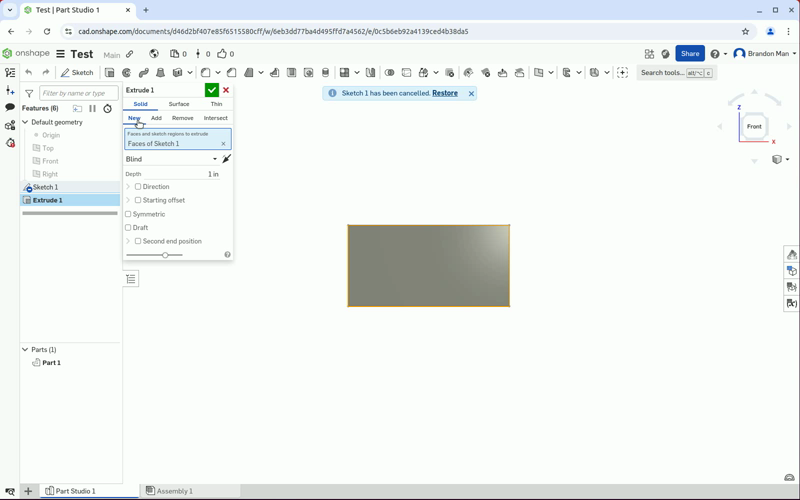
key(tab, 4)
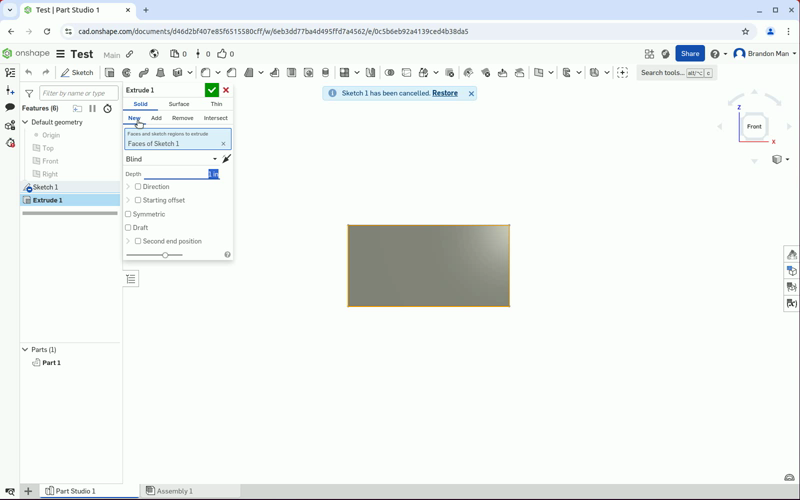
text(16.609)
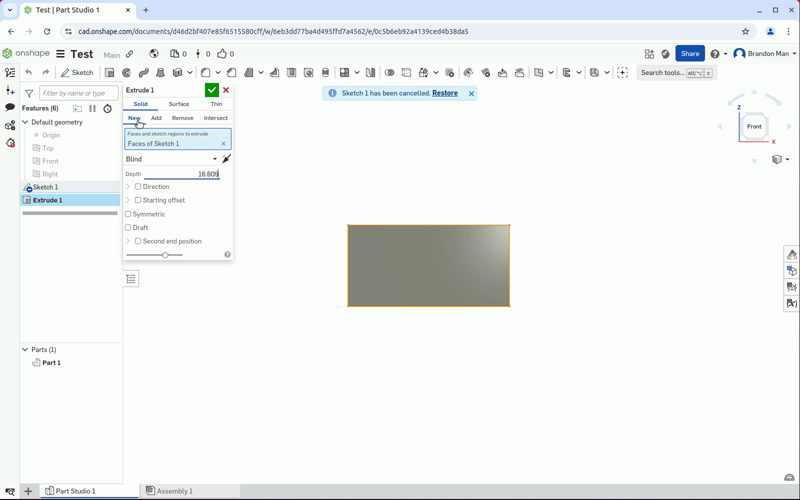
key(enter)
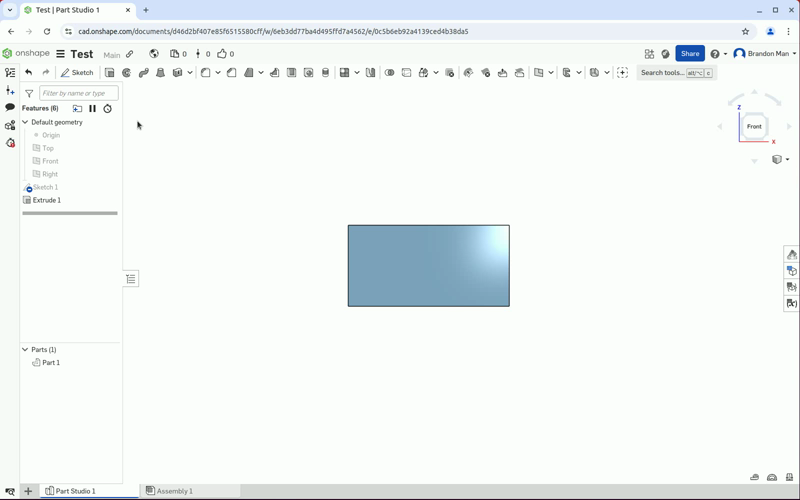
key(shift+h)
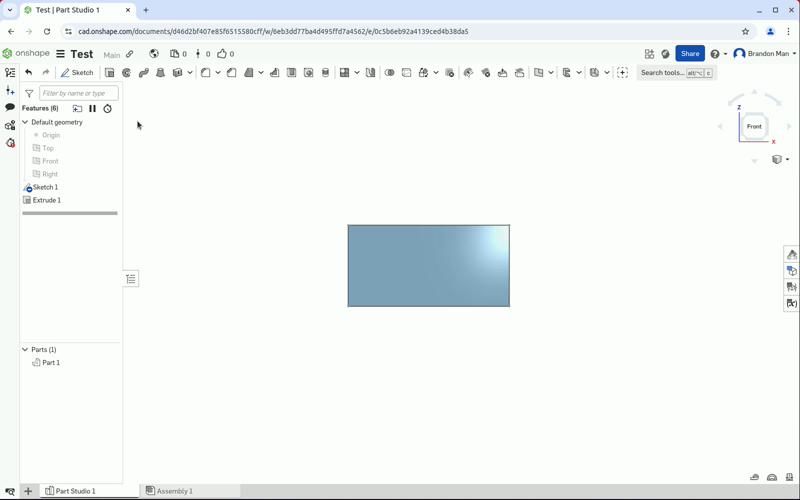
key(shift+h)
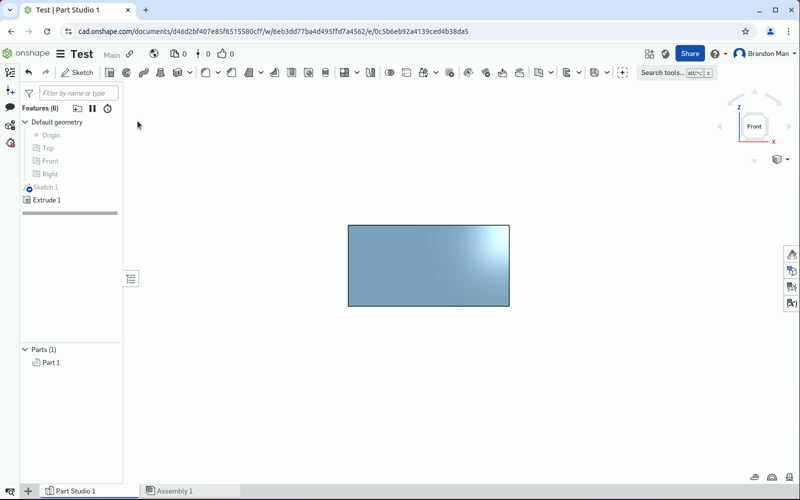
mouse_move(73, 189)
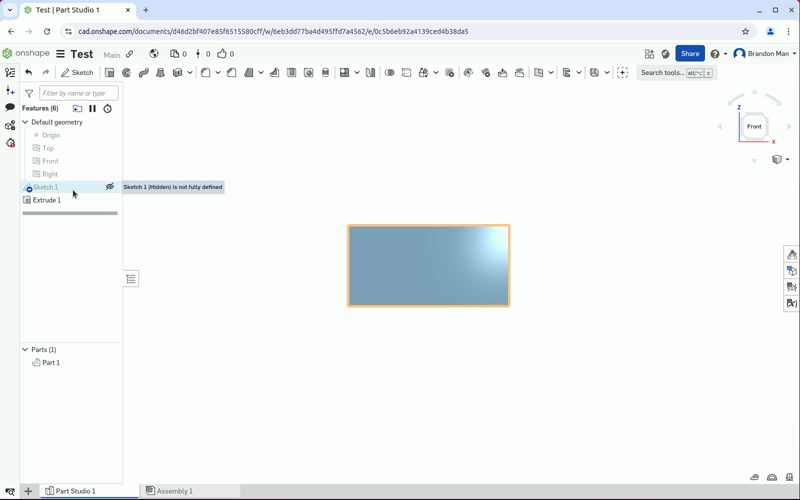
click(73, 189)
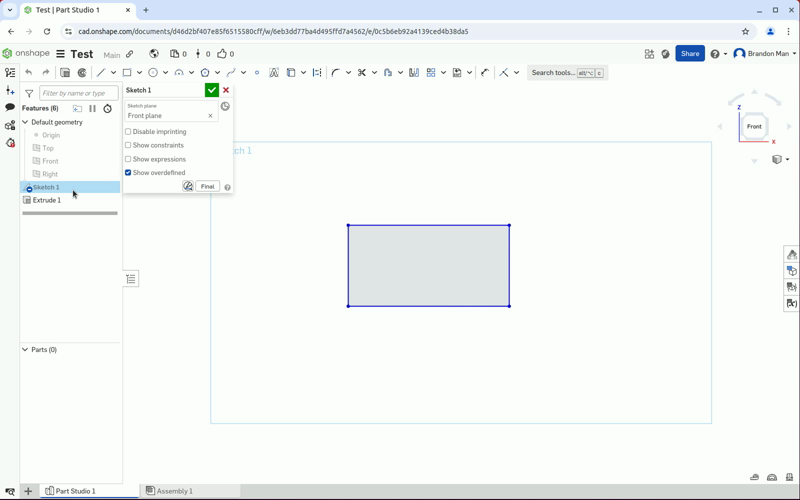
mouse_move(229, 92)
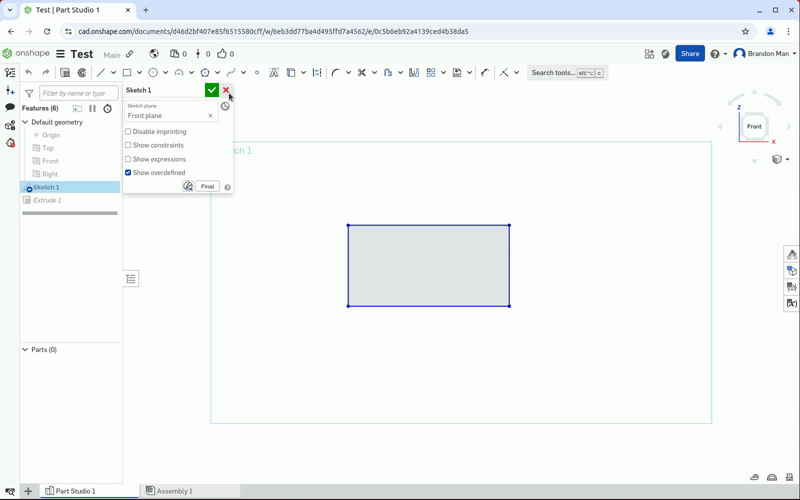
click(229, 92)
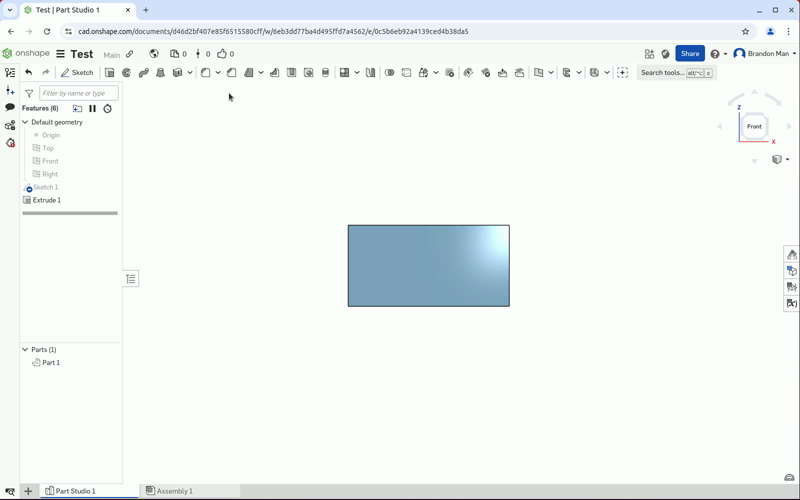
mouse_move(541, 75)
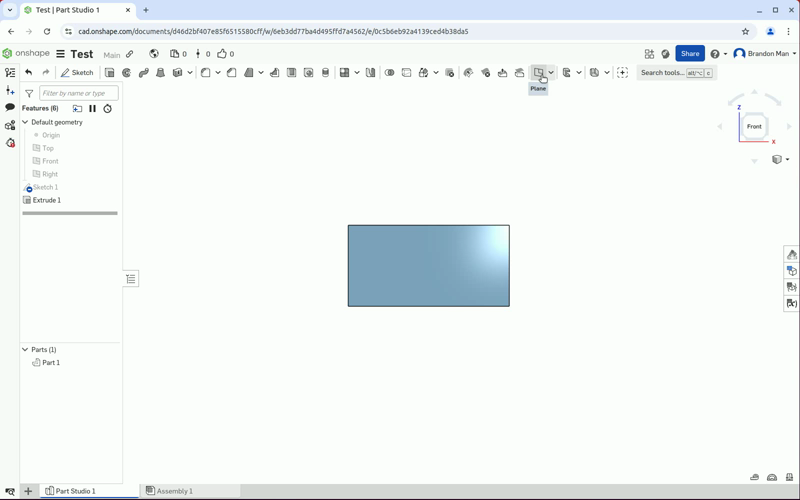
click(541, 75)
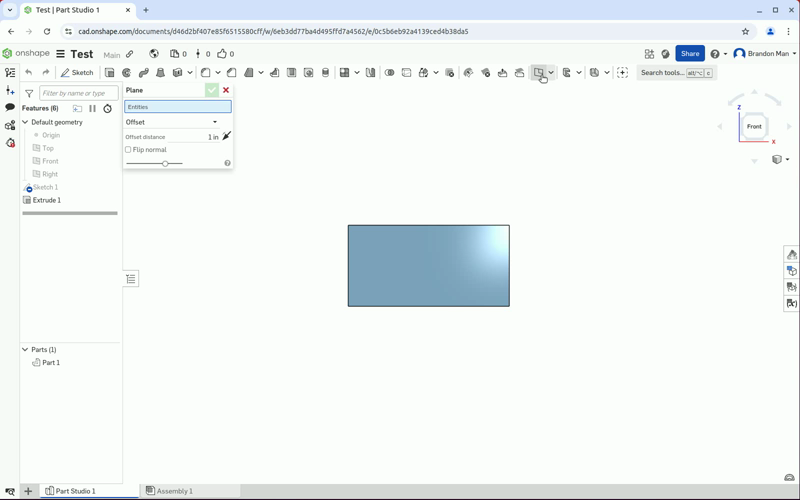
mouse_move(73, 163)
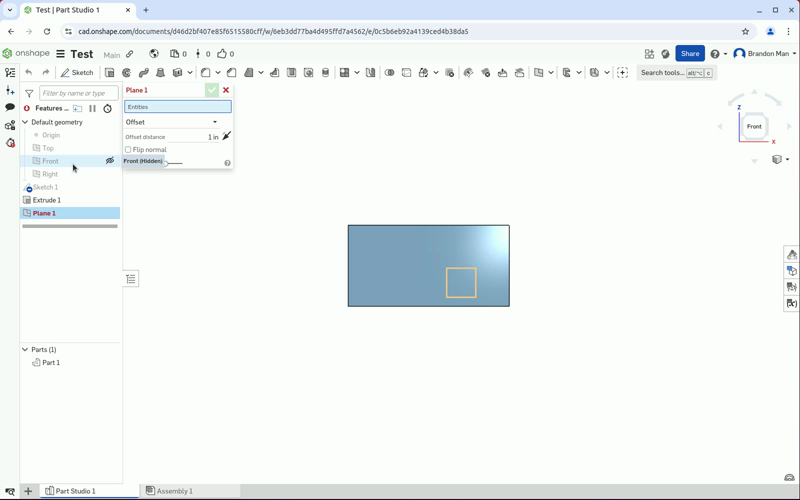
click(73, 163)
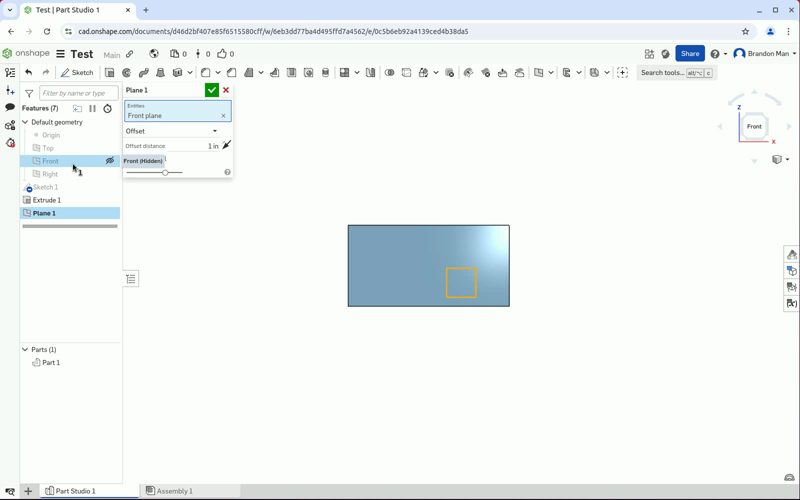
key(tab, 2)
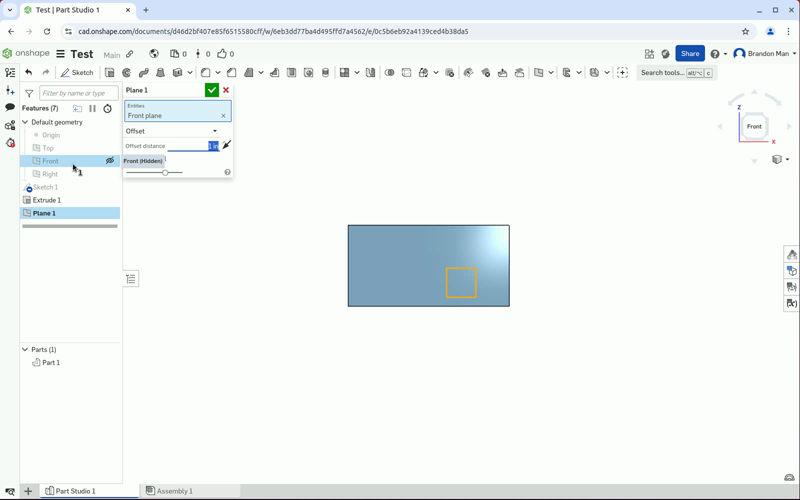
text(16.607)
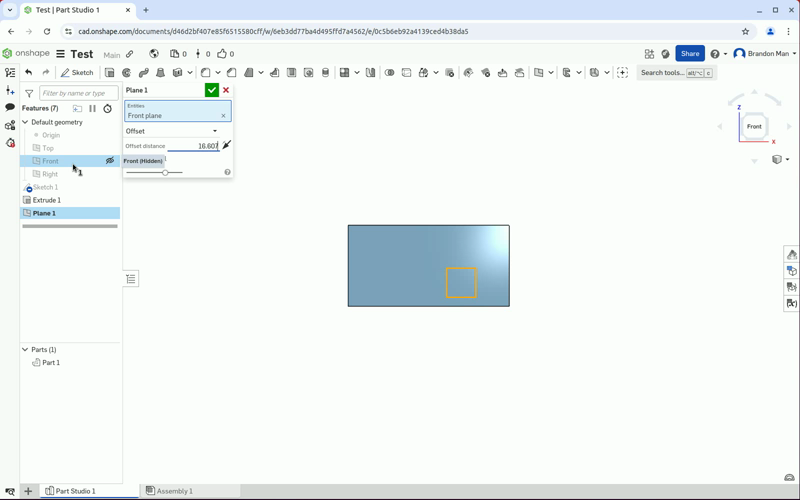
key(enter, 2)
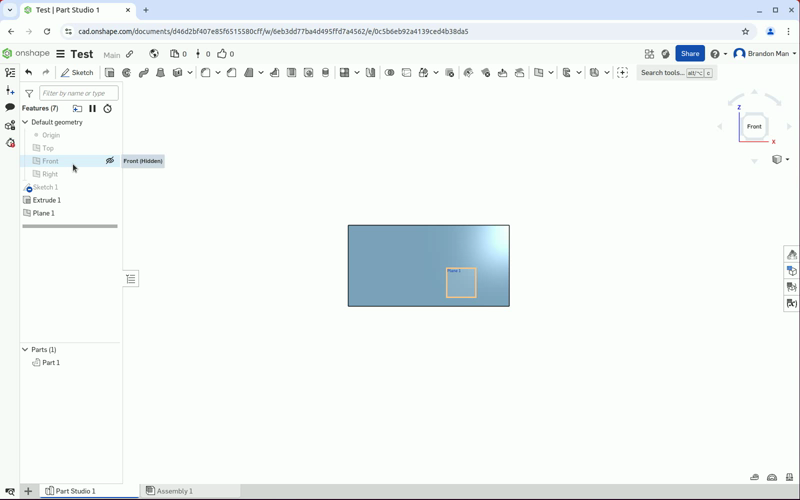
key(shift+s)
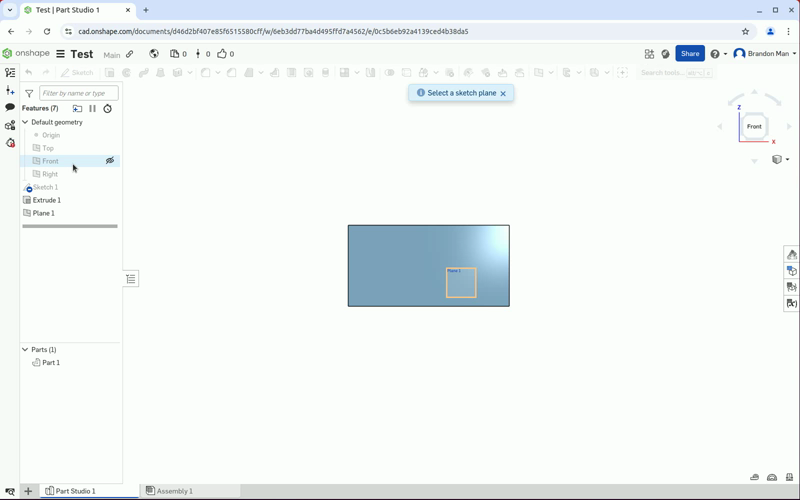
mouse_move(73, 215)
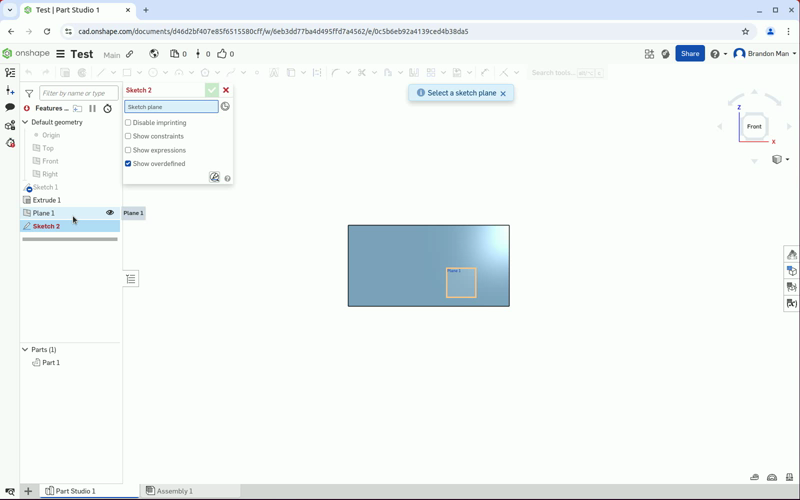
click(73, 215)
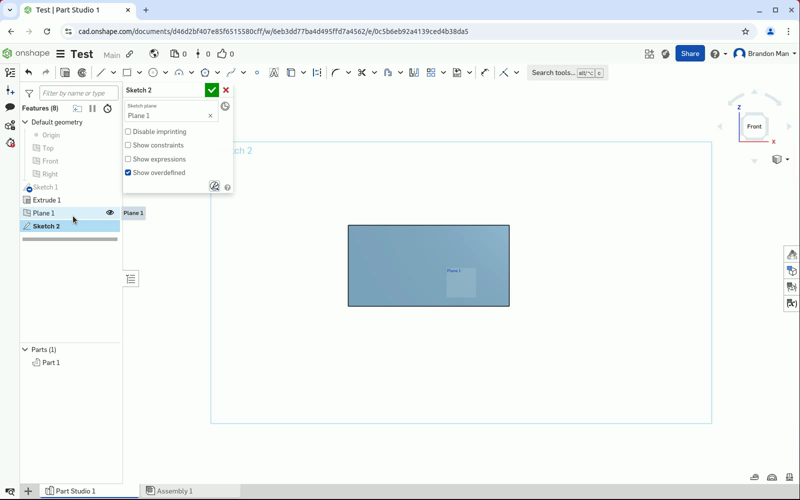
mouse_move(73, 352)
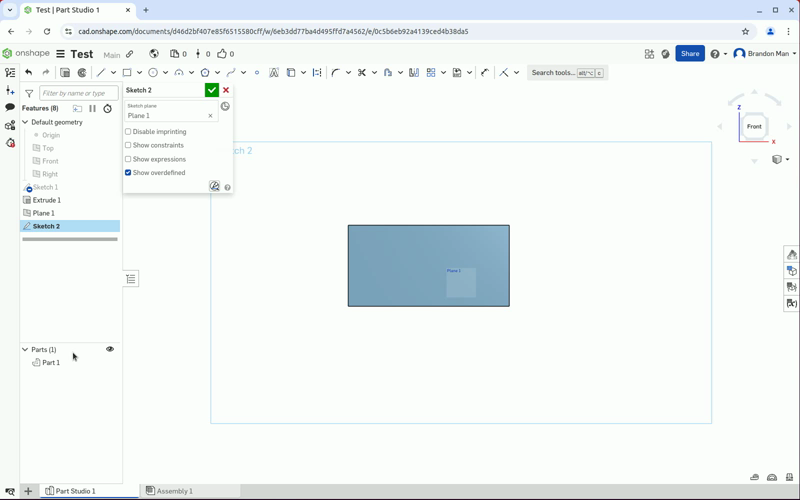
key(y)
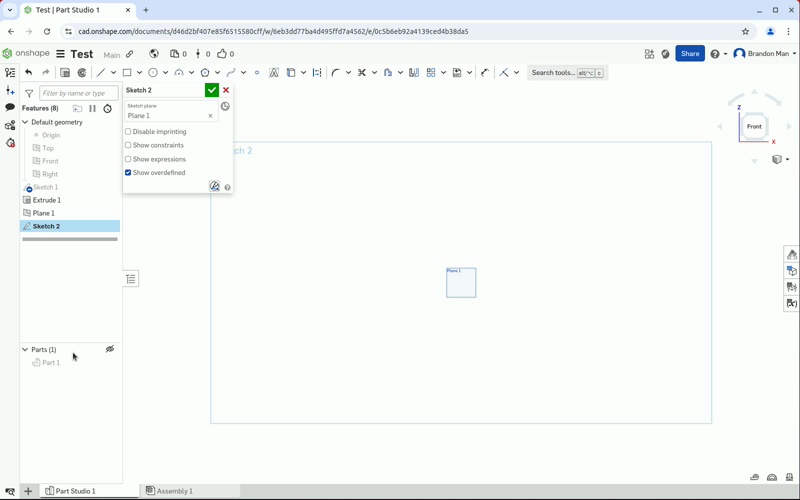
key(l)
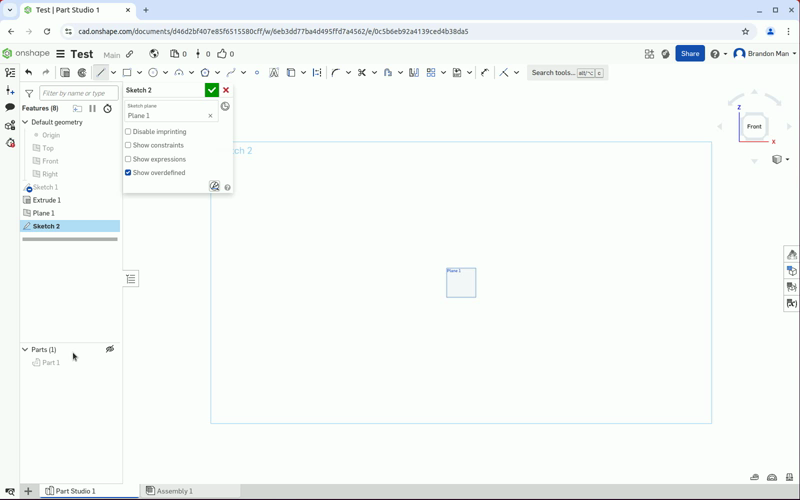
key_down(shift)
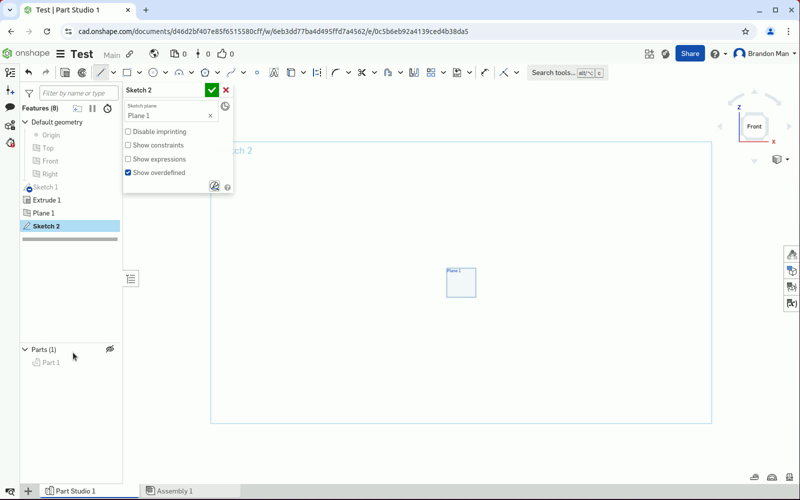
mouse_move(389, 286)
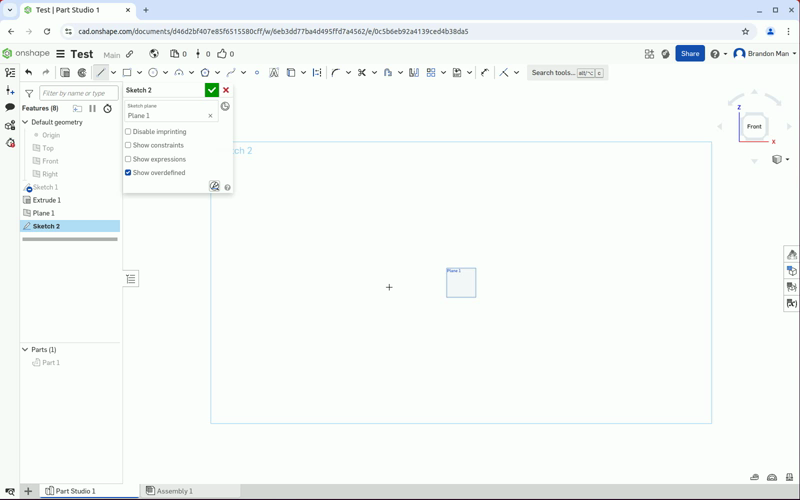
click(389, 286)
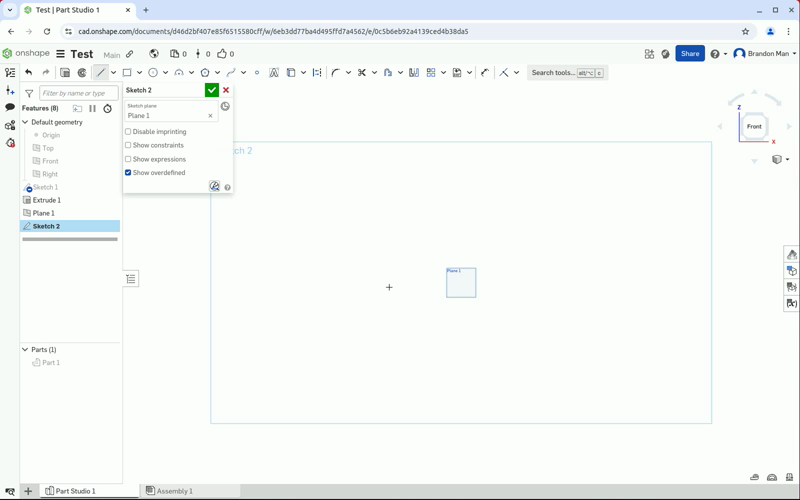
key_up(shift)
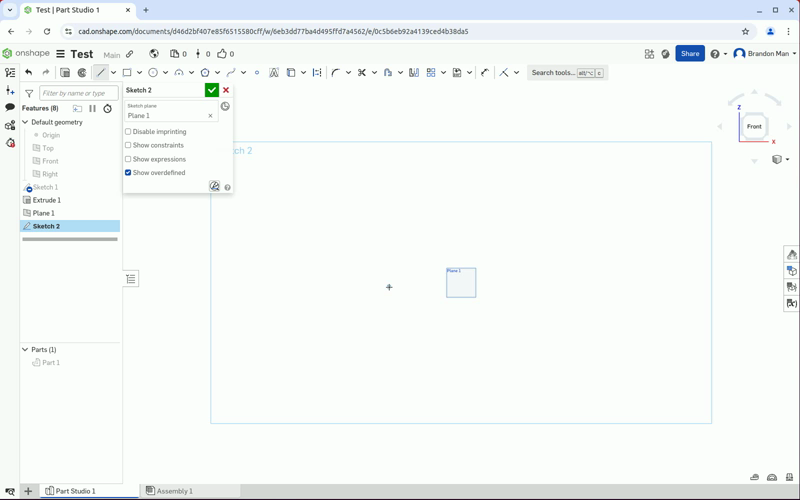
key_down(shift)
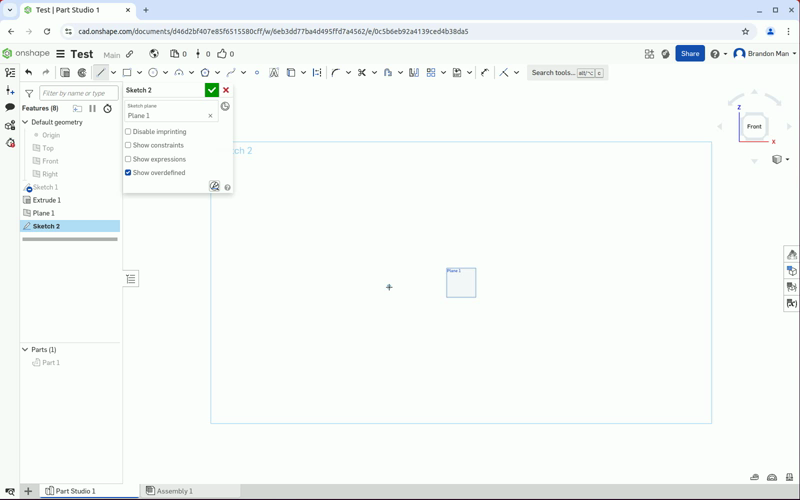
mouse_move(470, 286)
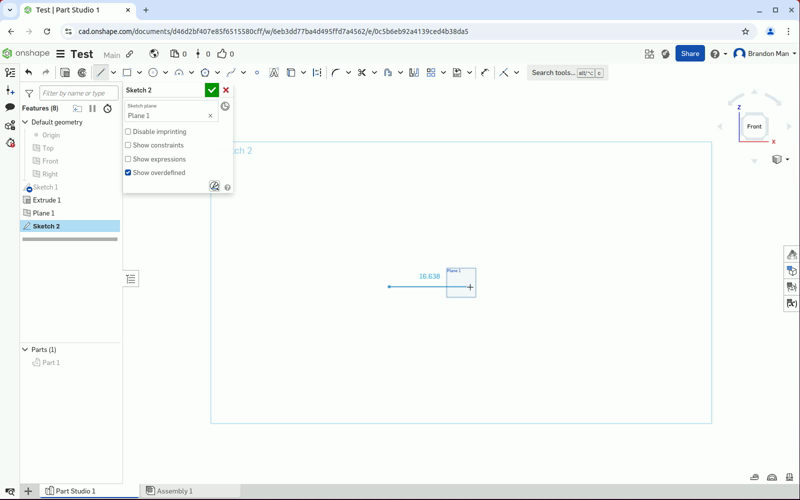
click(470, 286)
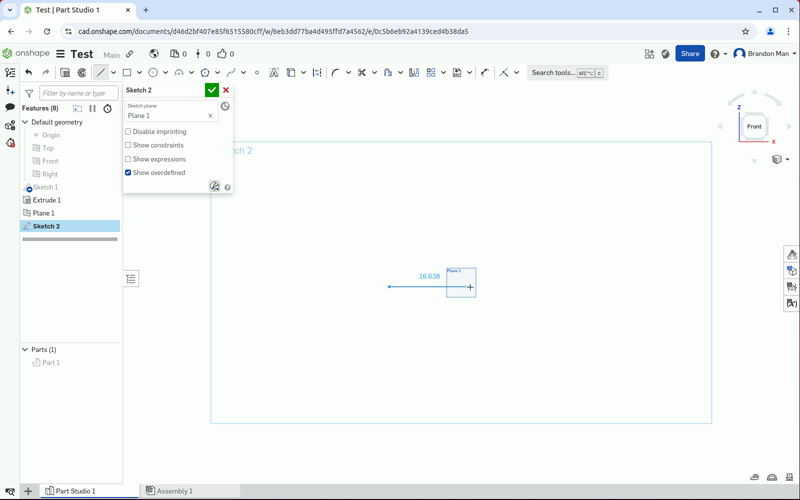
key_up(shift)
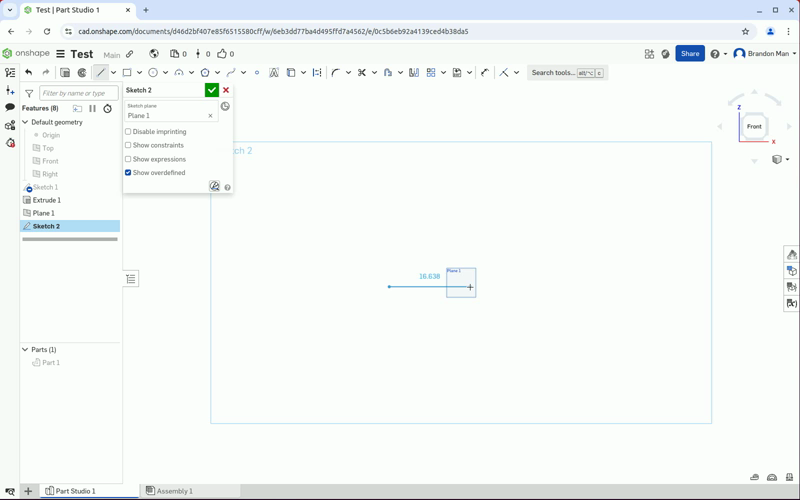
key_down(shift)
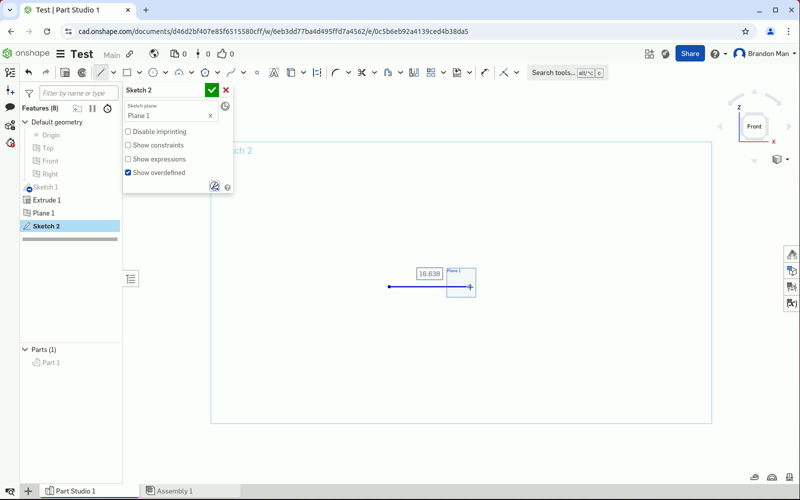
mouse_move(470, 225)
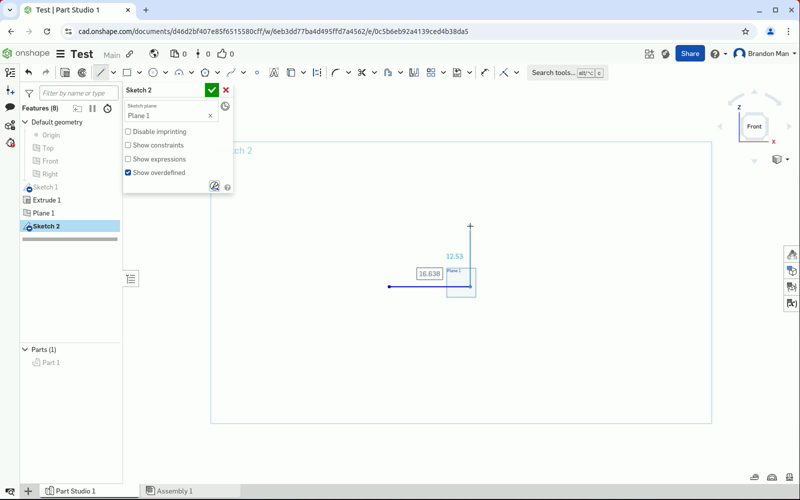
click(470, 225)
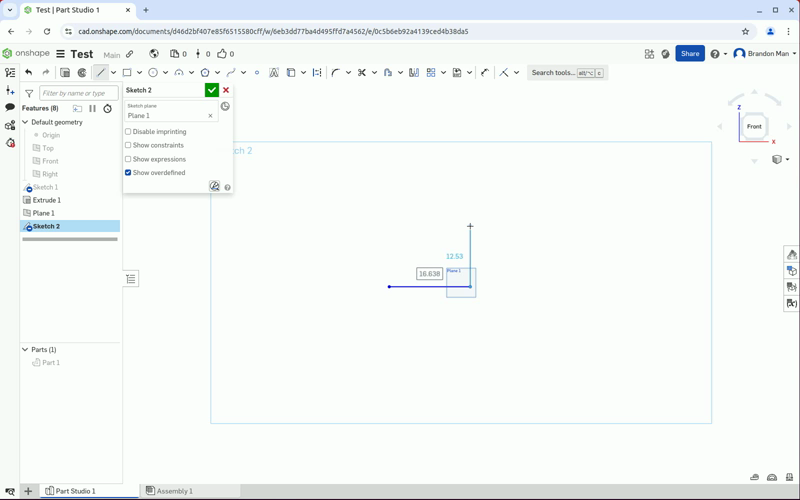
key_up(shift)
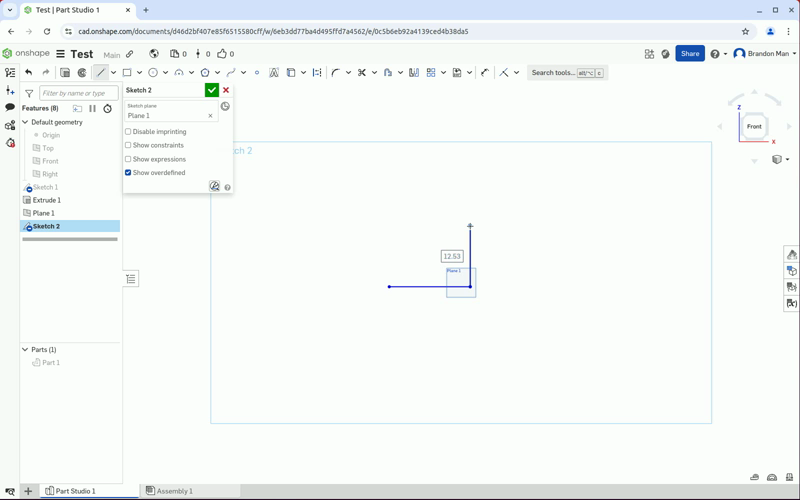
key_down(shift)
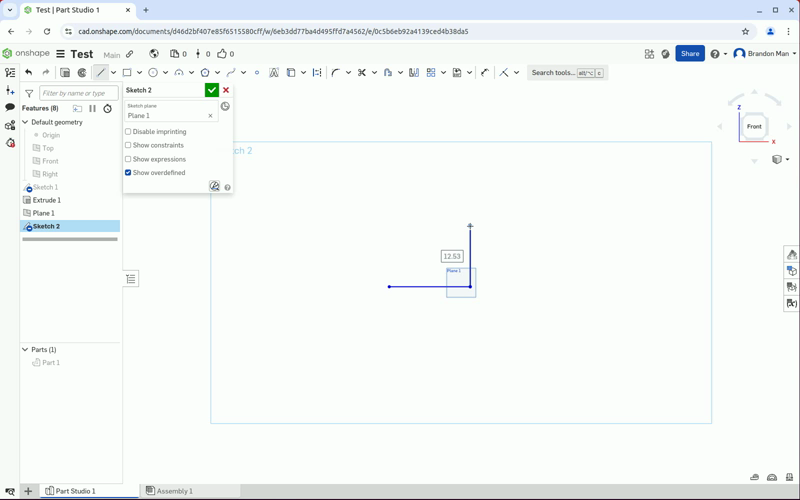
mouse_move(389, 225)
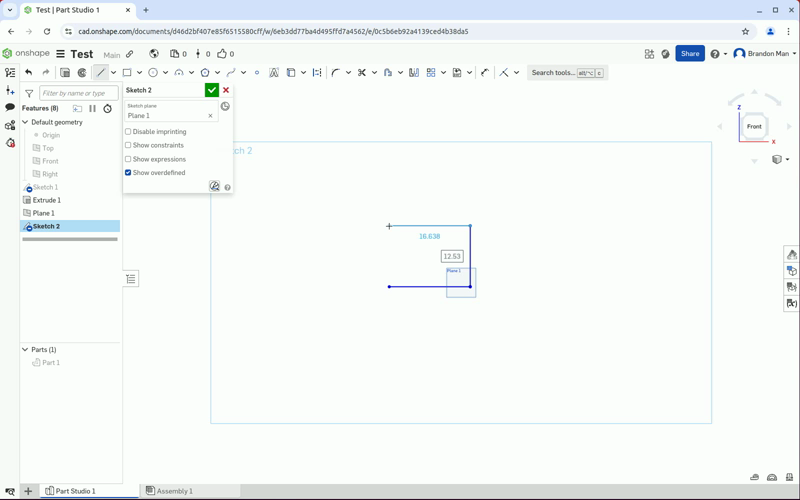
click(389, 225)
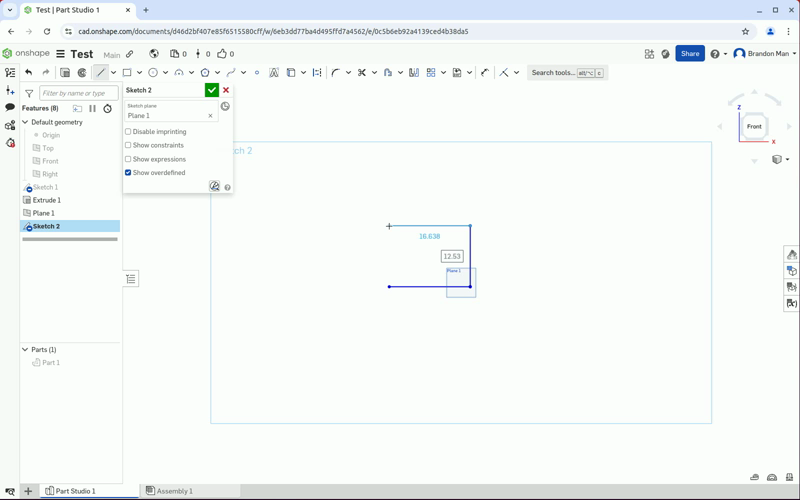
key_up(shift)
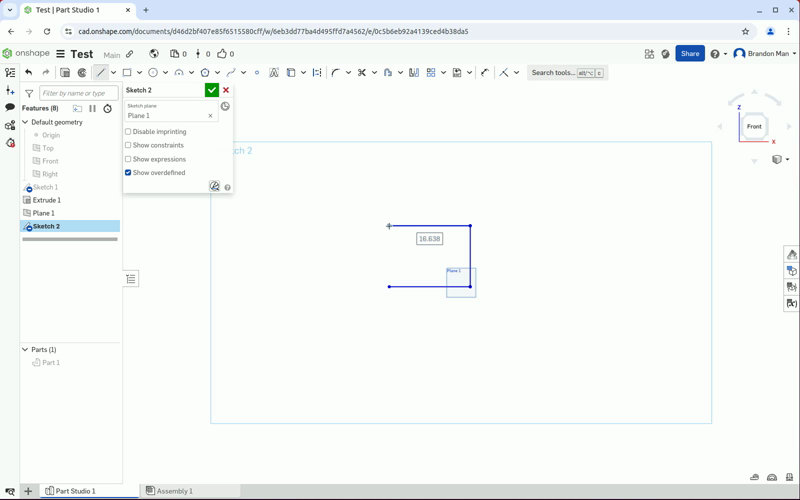
key_down(shift)
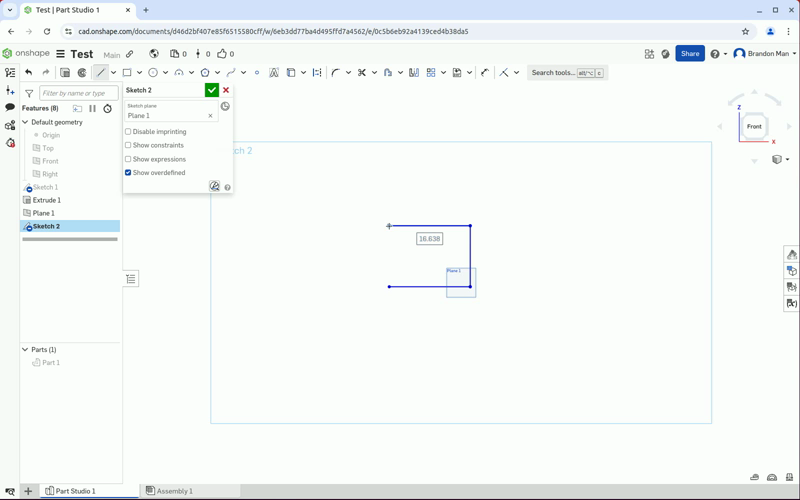
mouse_move(389, 286)
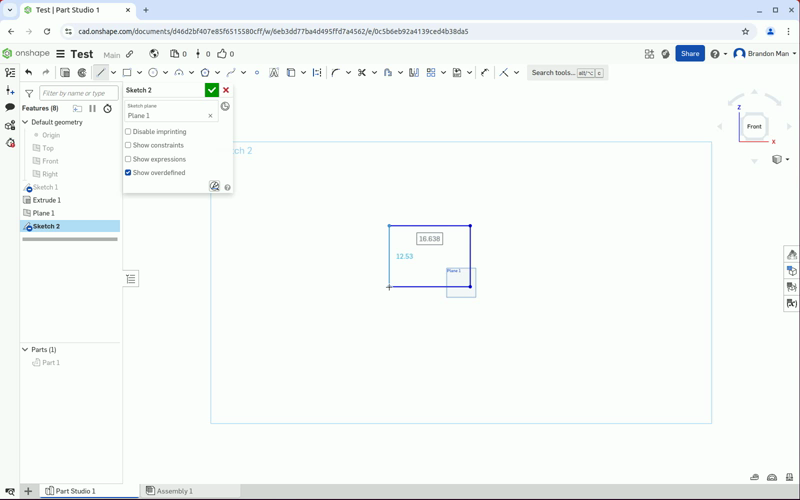
key_up(shift)
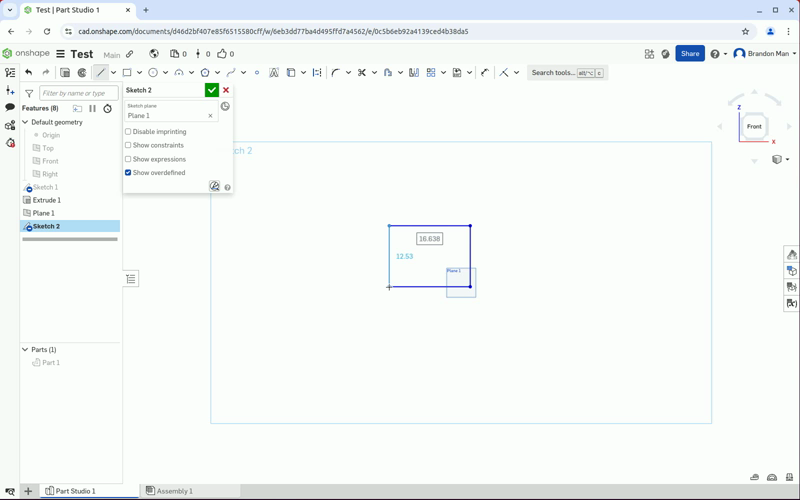
click(389, 286)
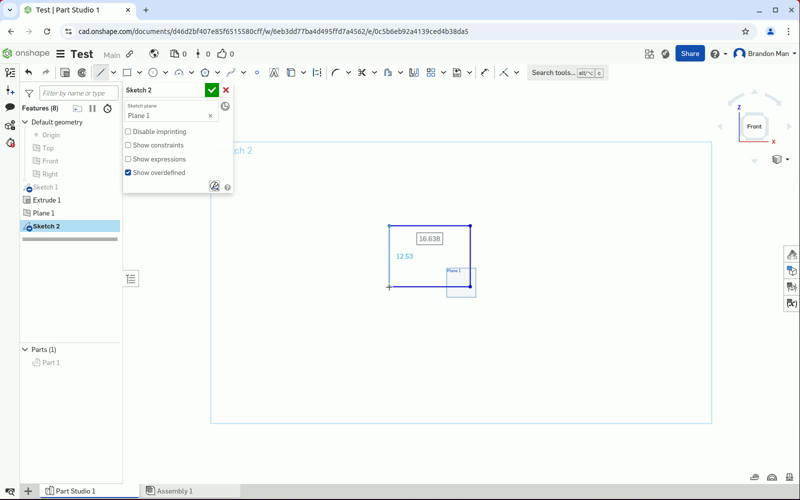
key(esc)
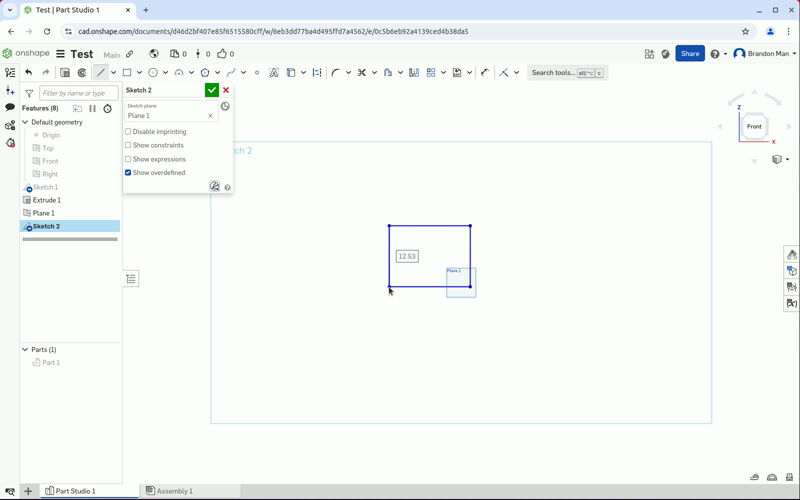
mouse_move(413, 278)
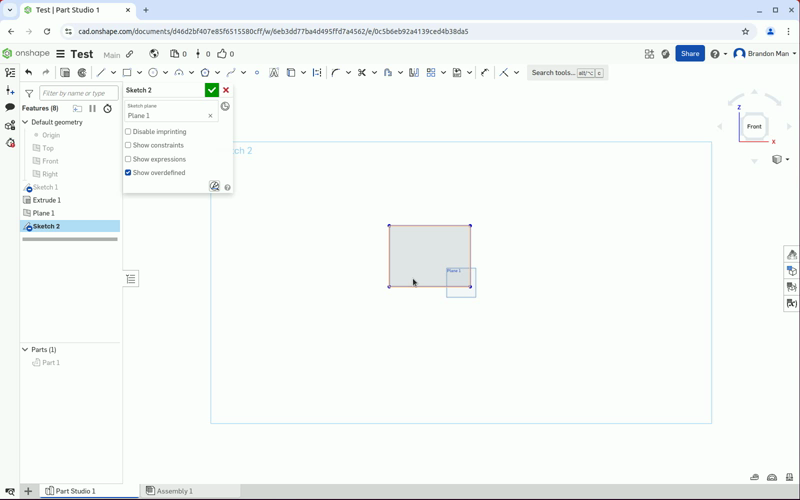
click(413, 278)
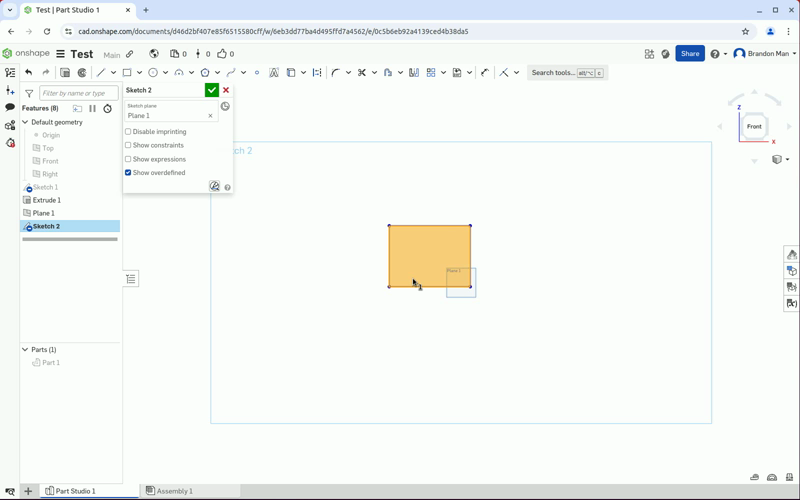
mouse_move(73, 352)
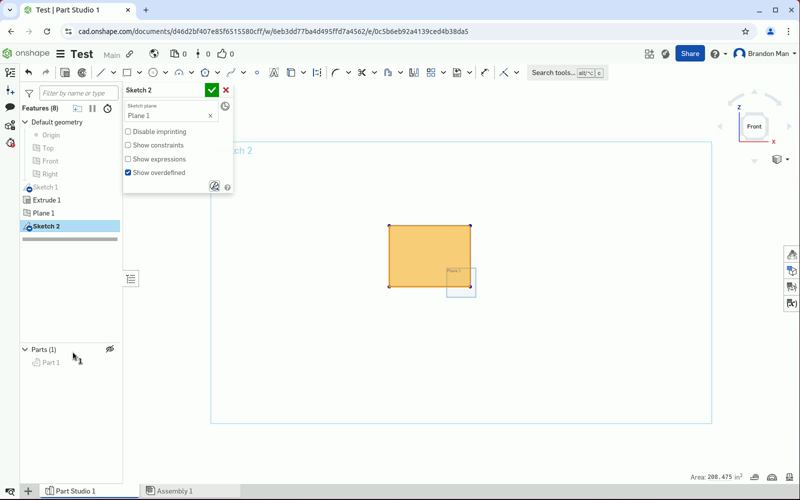
key(shift+y)
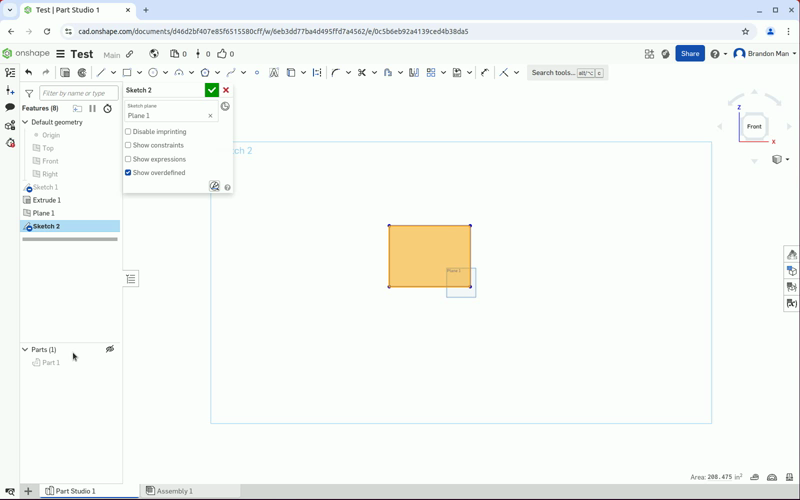
key(shift+e)
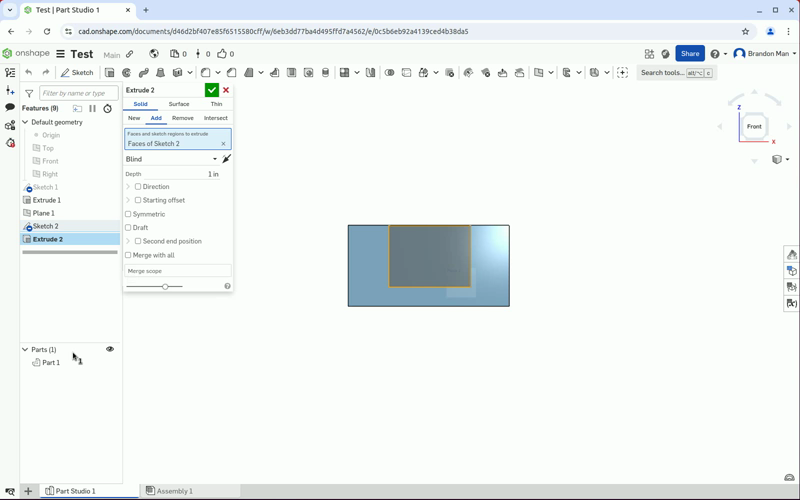
mouse_move(143, 106)
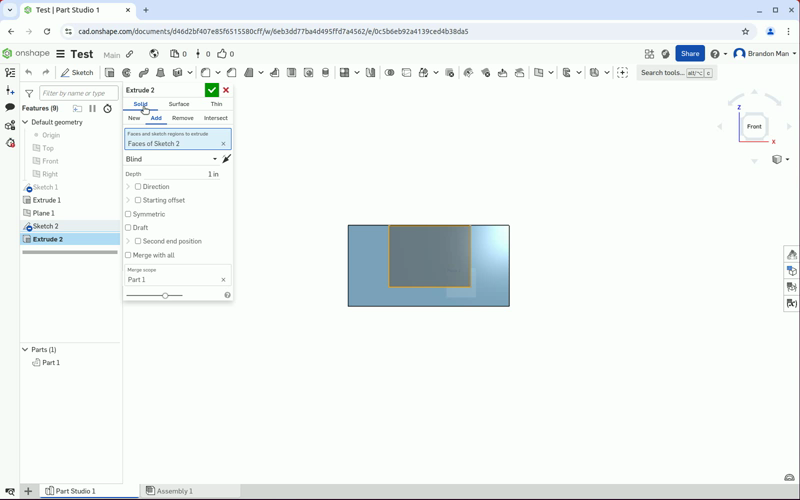
click(143, 106)
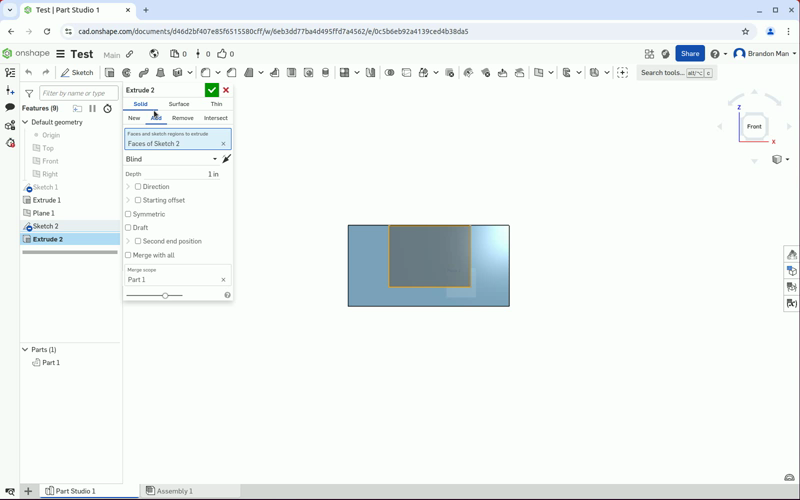
mouse_move(186, 120)
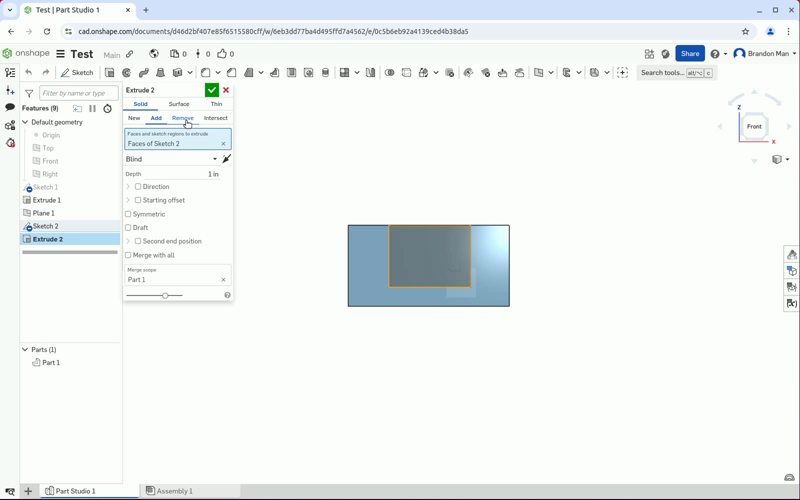
click(186, 120)
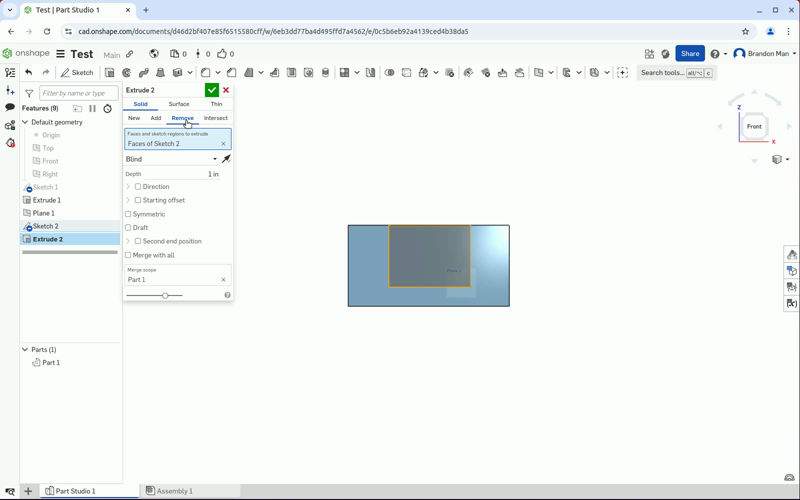
key(tab, 4)
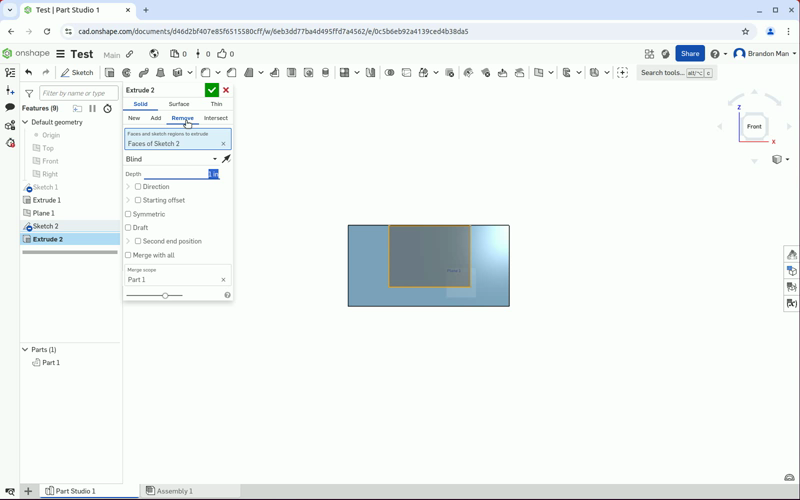
text(8.425)
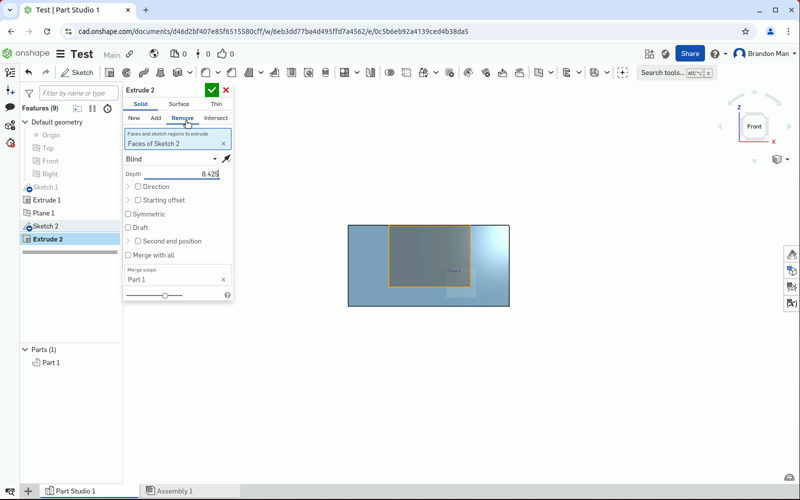
key(tab, 6)
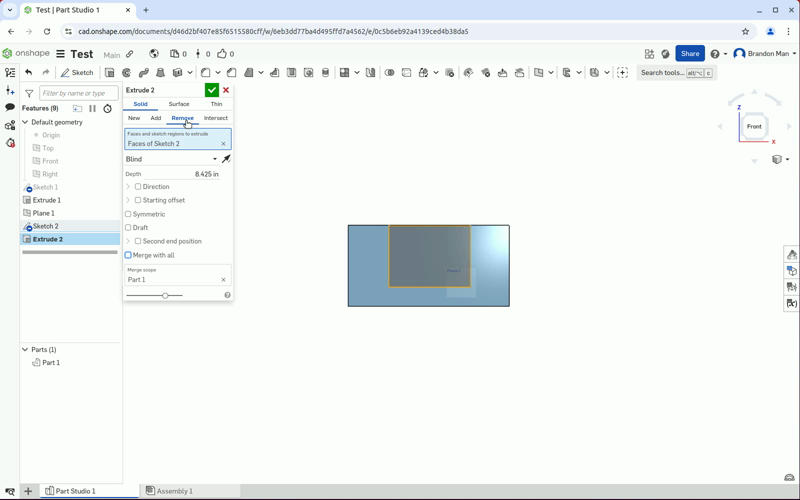
key(space)
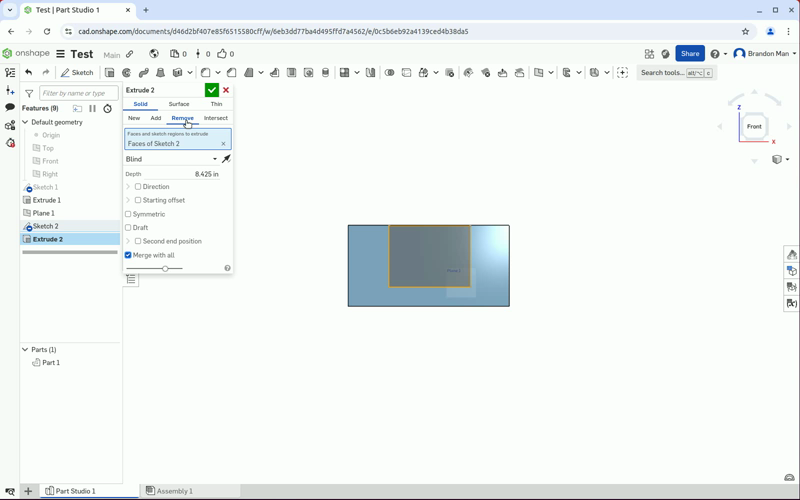
key(enter)
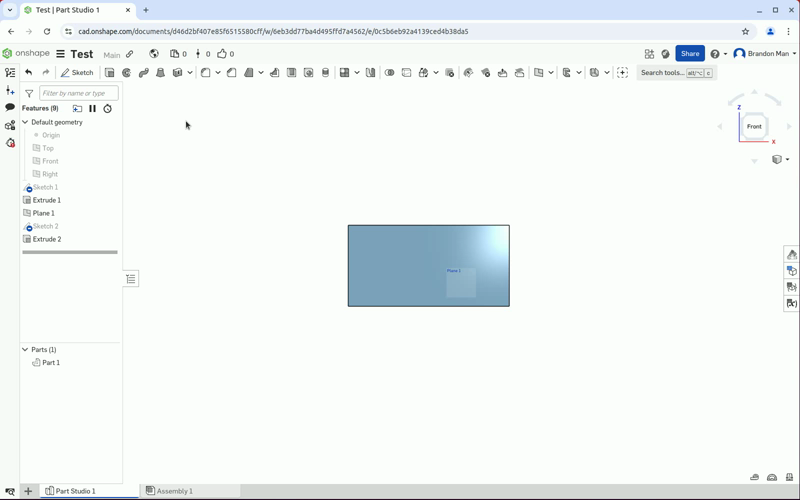
key(shift+h)
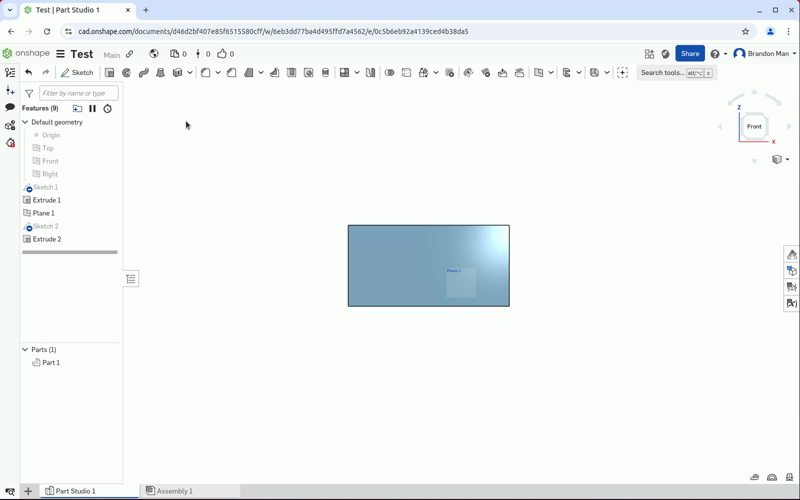
key(shift+h)
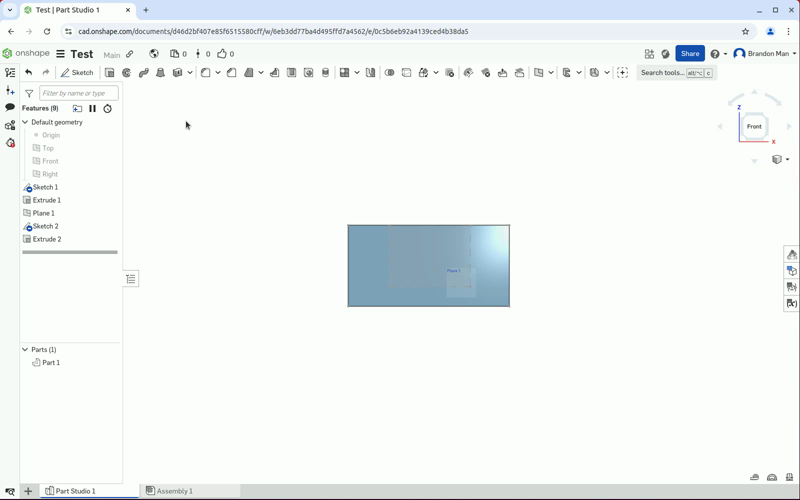
key(shift+7)
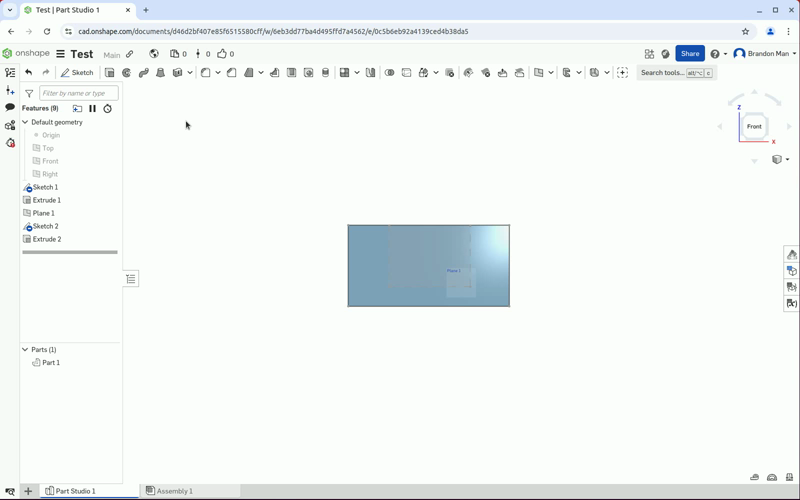
key(left, 2)
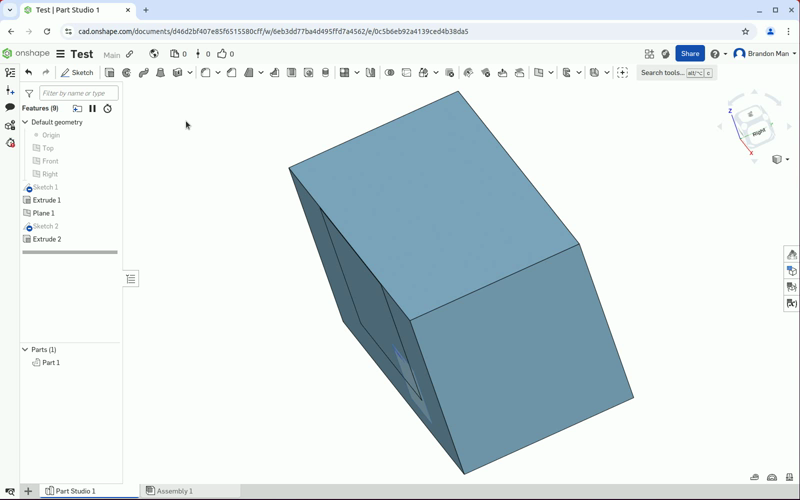
key(down, 2)
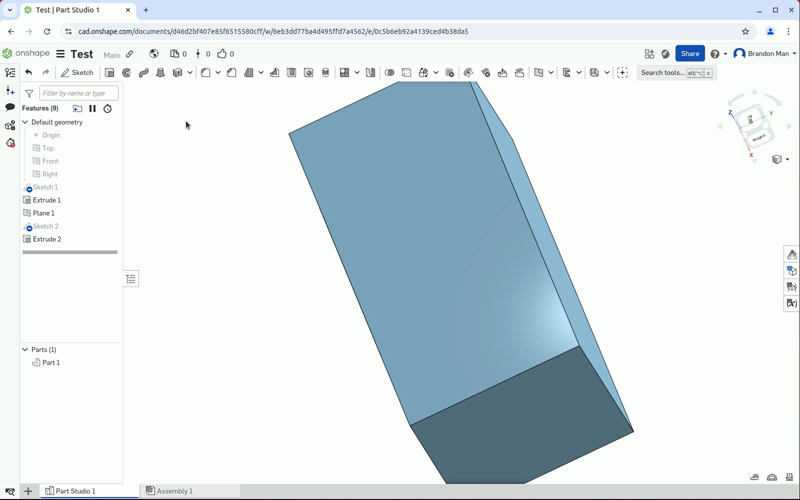
key(up, 2)
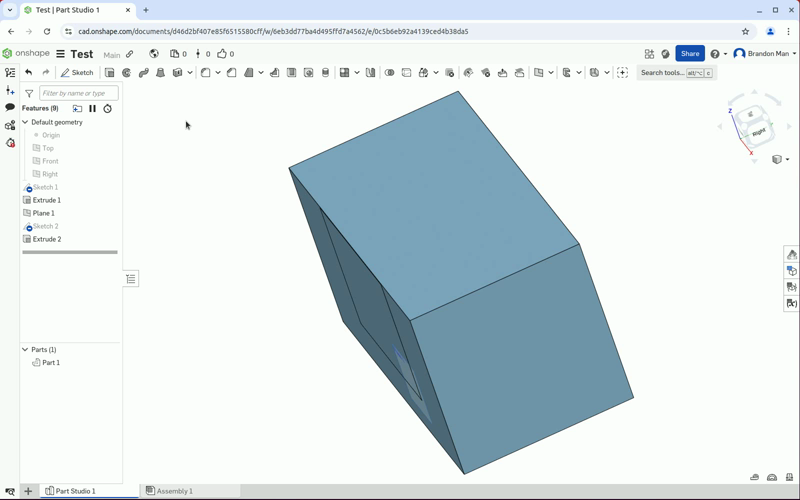
key(right, 2)
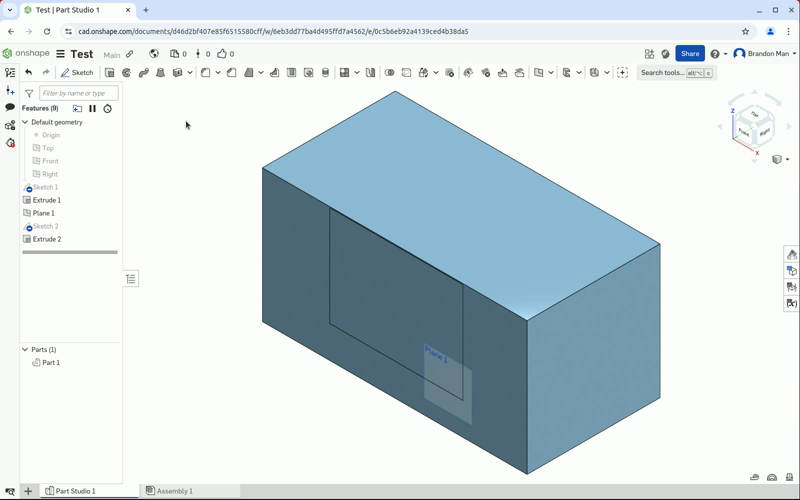
mouse_move(73, 189)
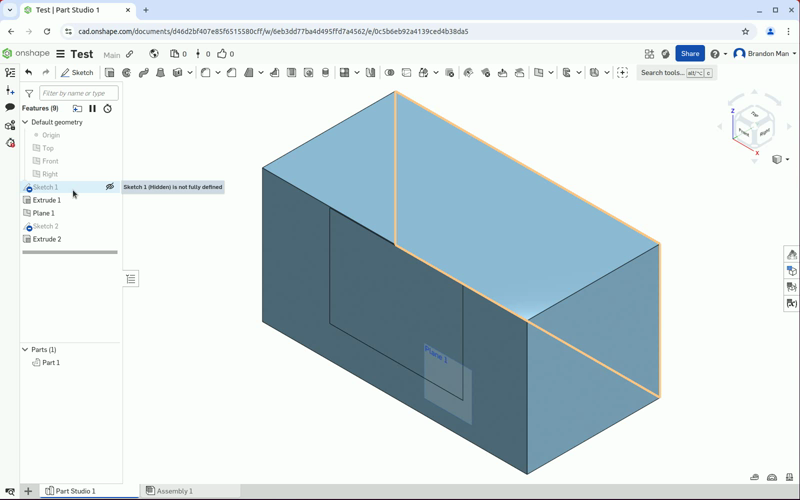
click(73, 189)